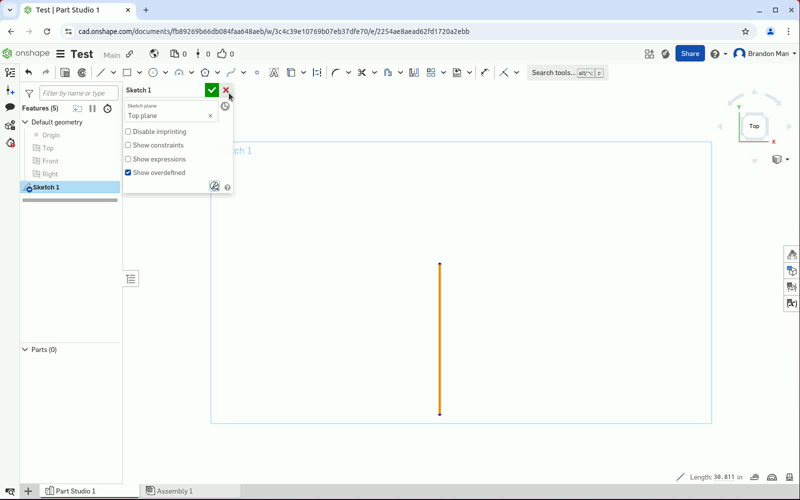
key(shift+h)
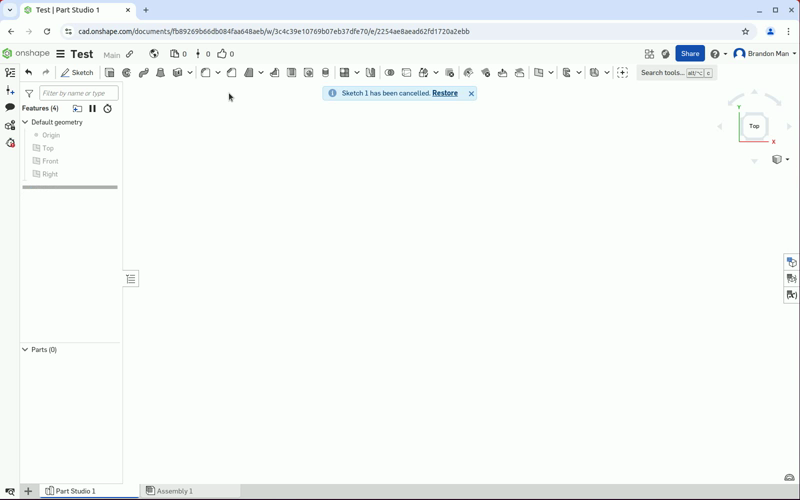
mouse_move(73, 352)
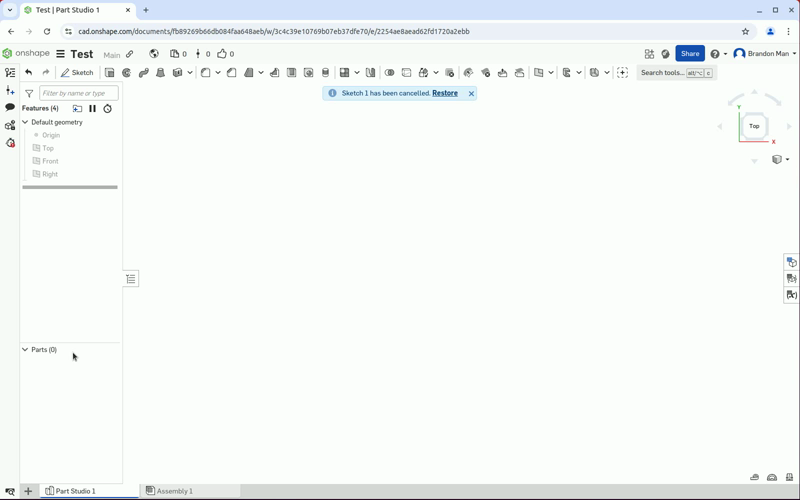
key(y)
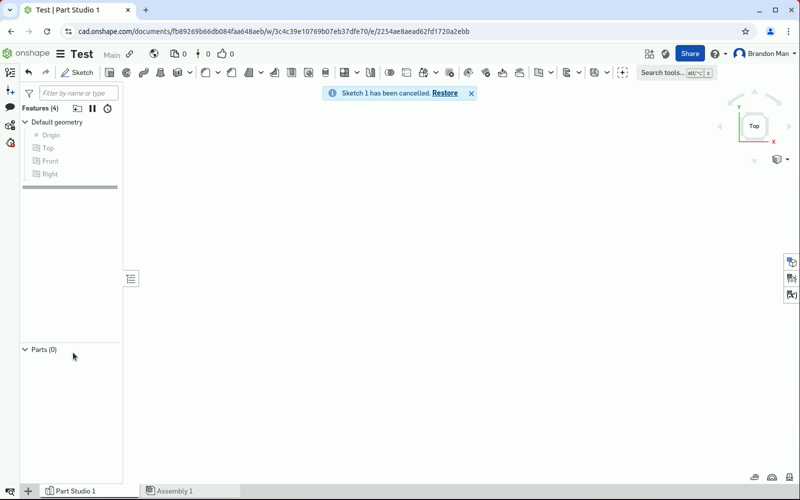
key(shift+p)
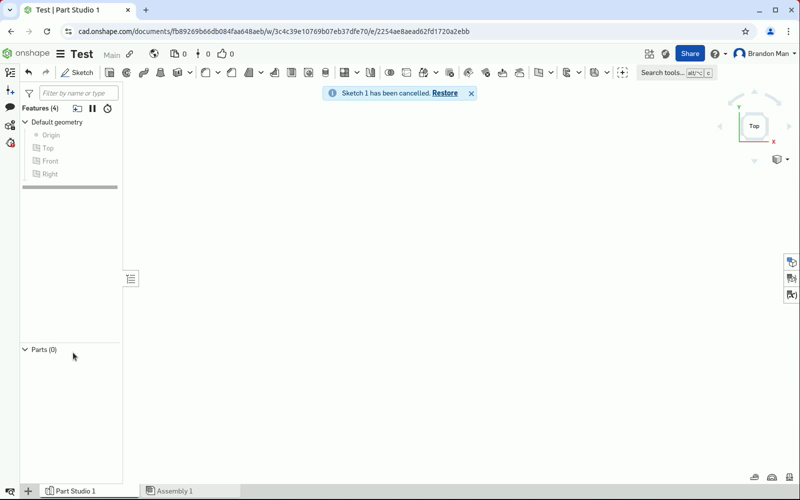
key(space)
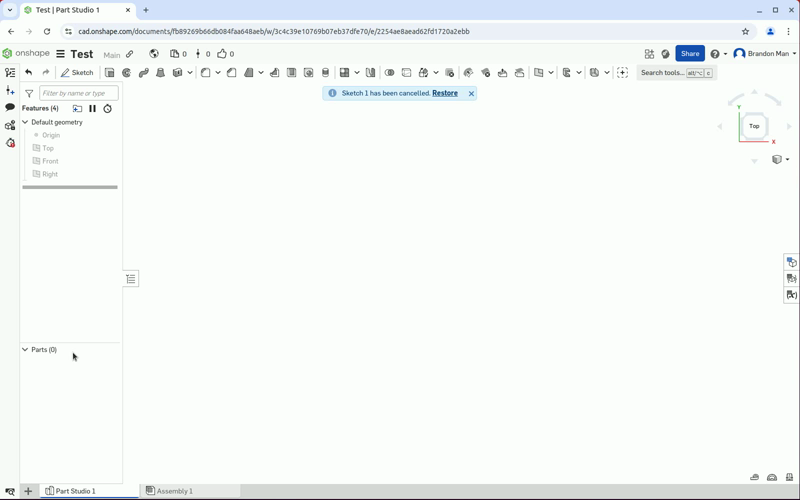
key_down(shift)
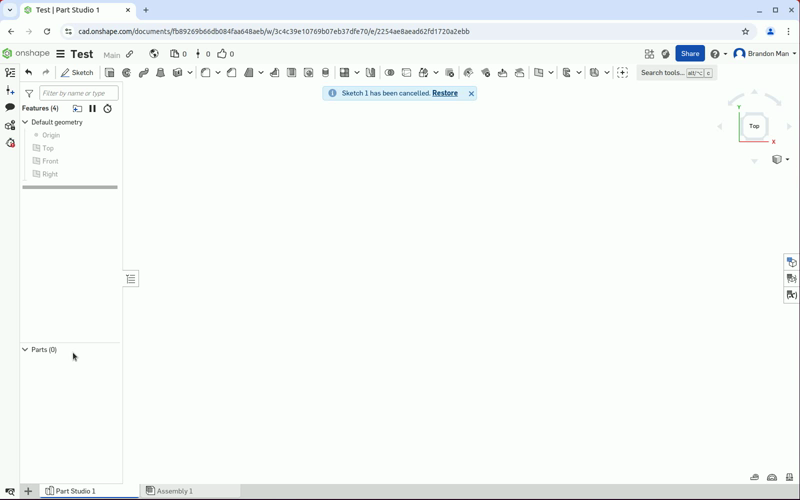
key(up)
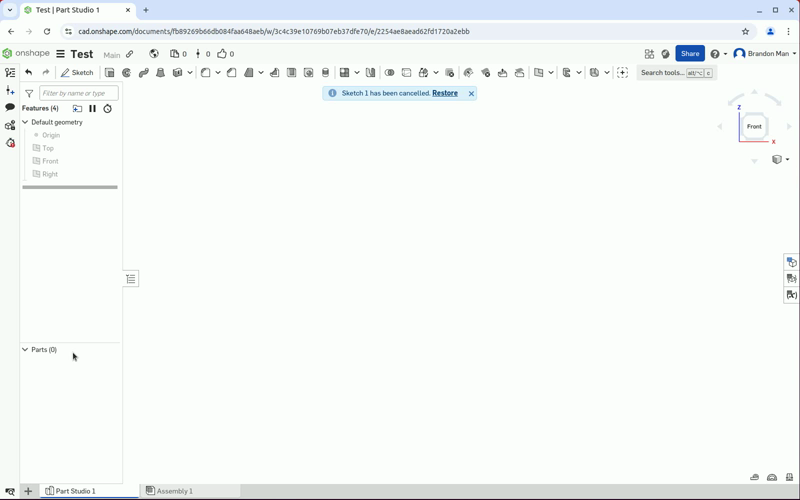
key_up(shift)
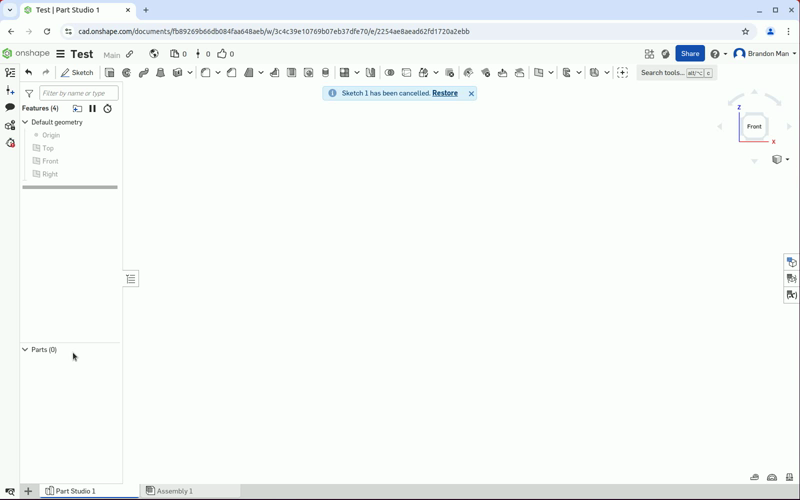
mouse_move(73, 352)
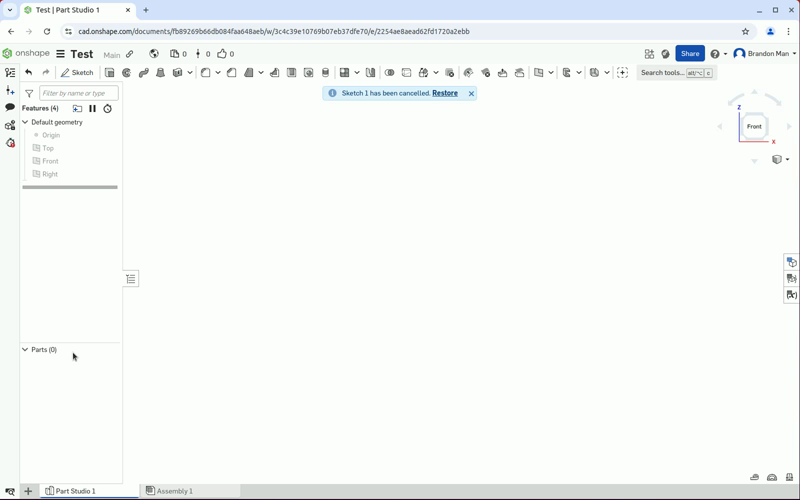
key(shift+y)
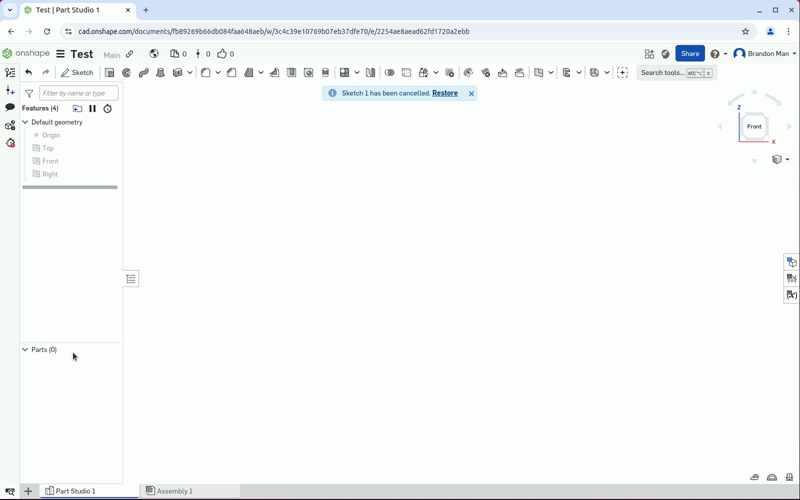
key(shift+s)
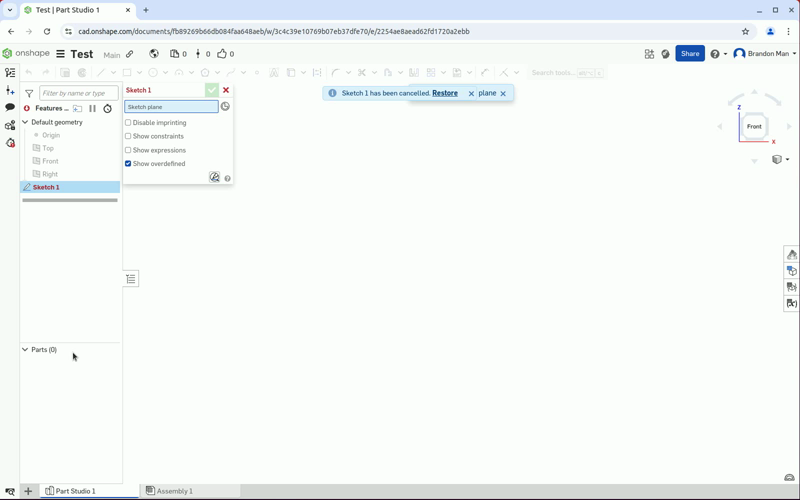
mouse_move(73, 163)
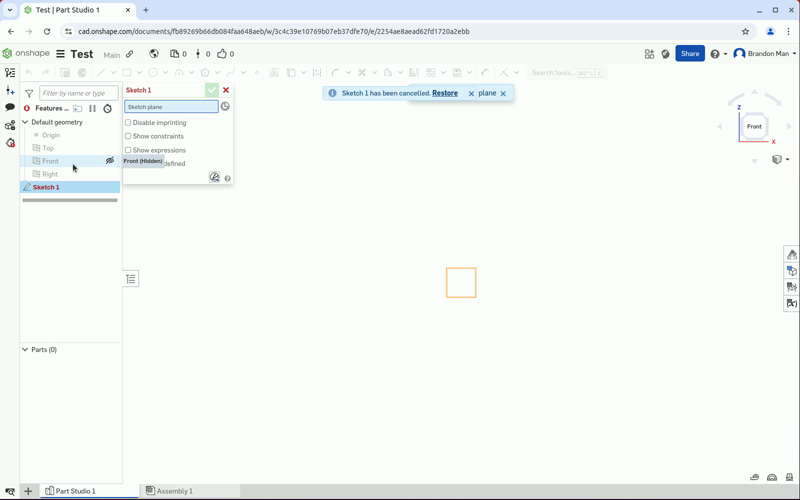
click(73, 163)
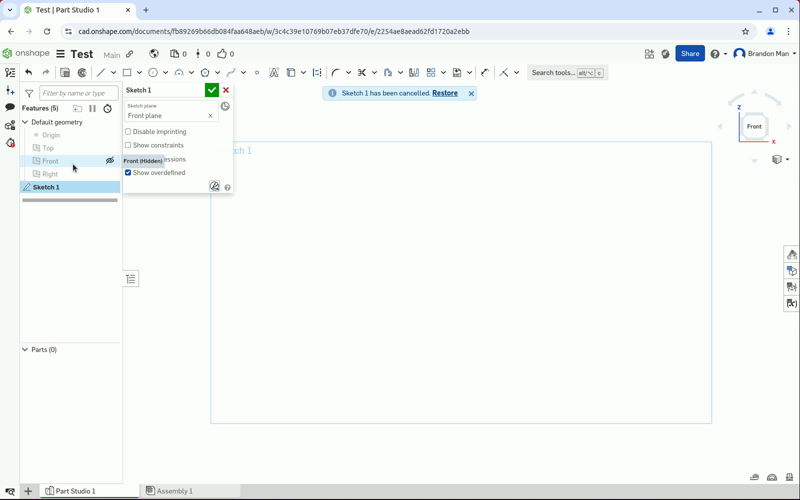
mouse_move(73, 352)
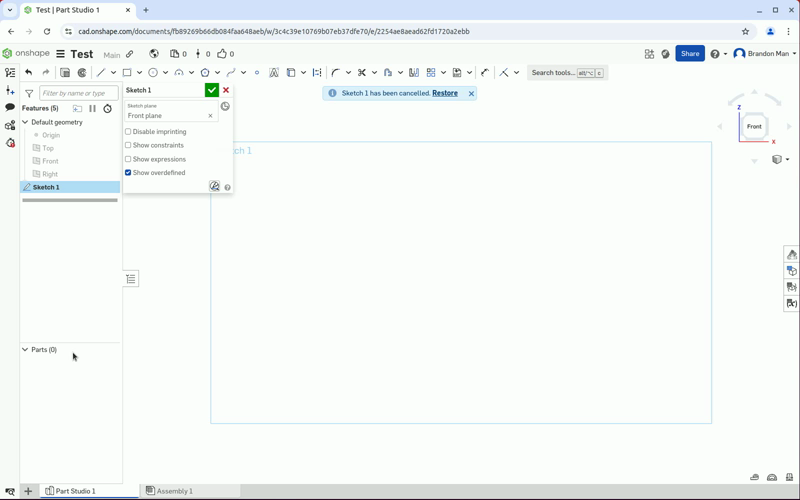
key(y)
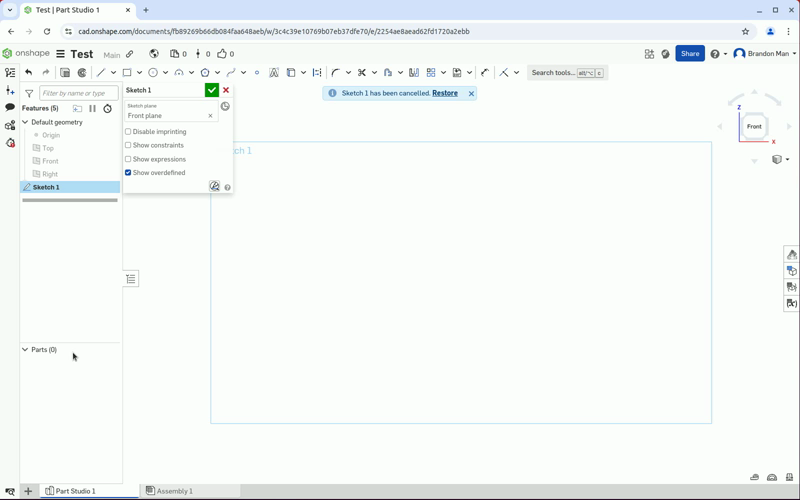
key(l)
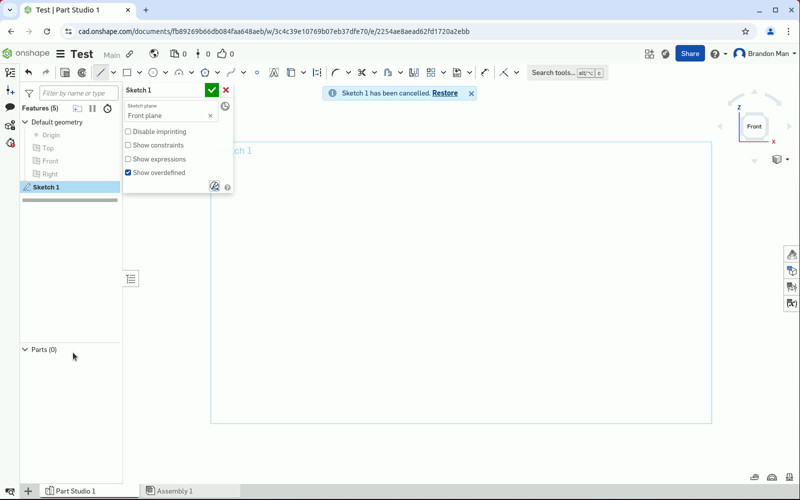
key_down(shift)
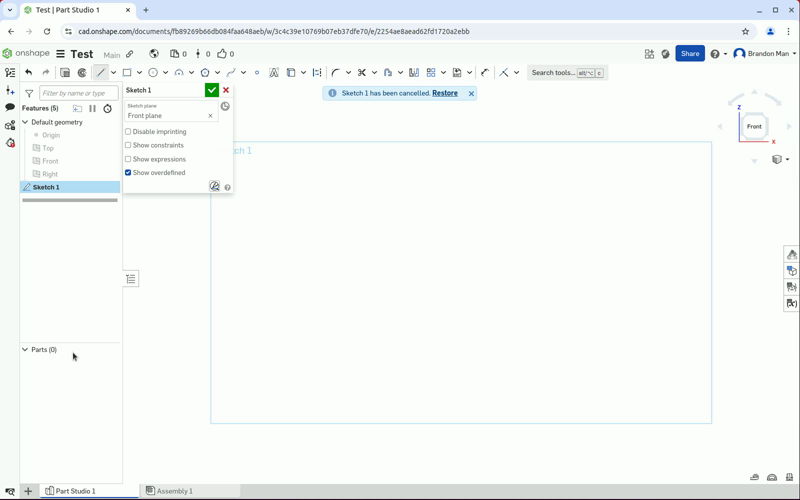
mouse_move(404, 395)
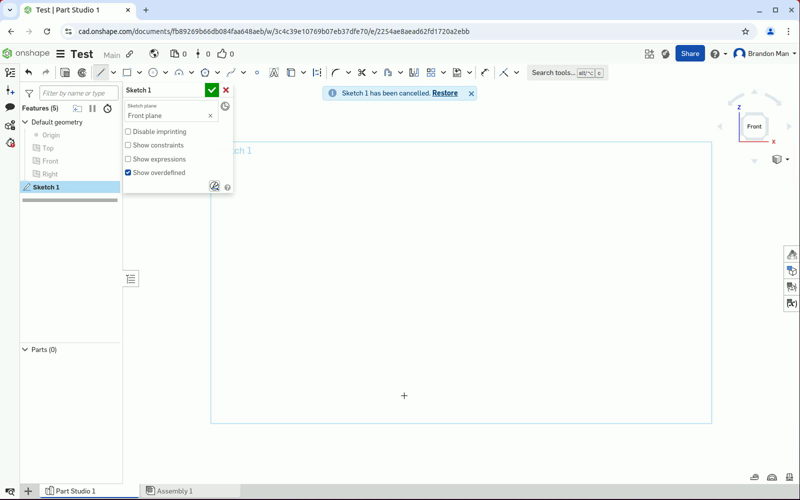
click(404, 395)
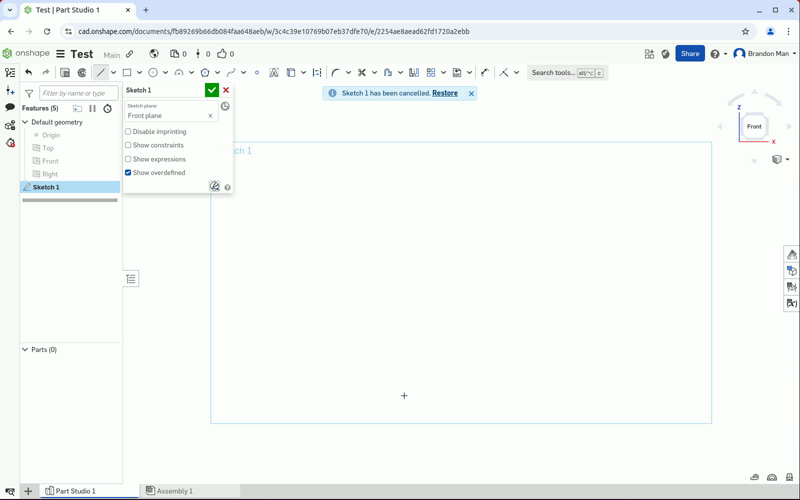
key_up(shift)
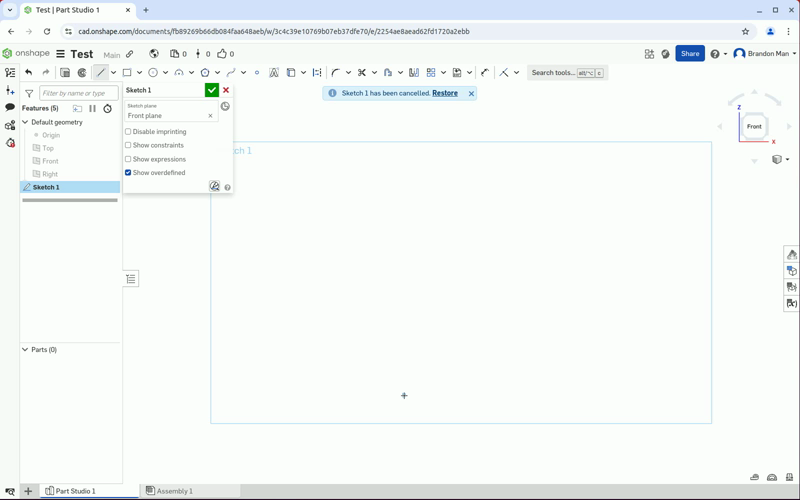
key_down(shift)
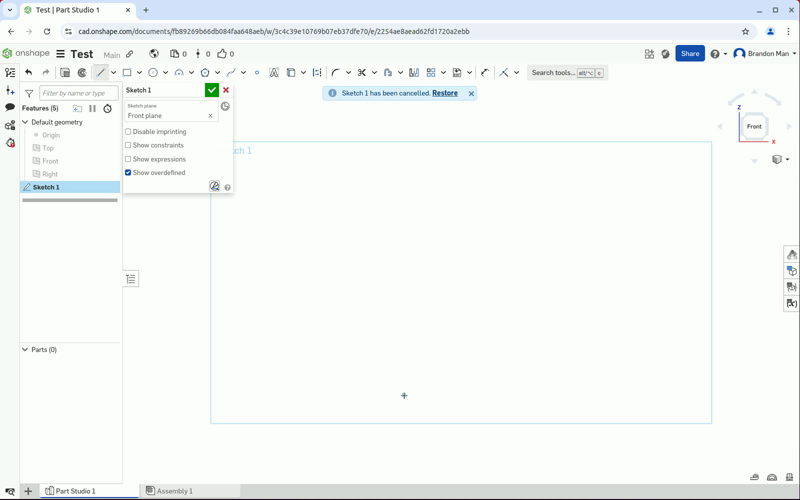
mouse_move(517, 395)
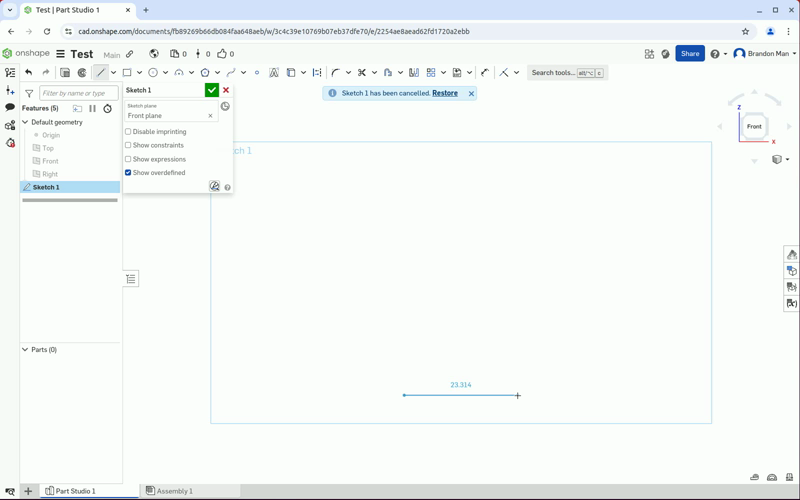
click(517, 395)
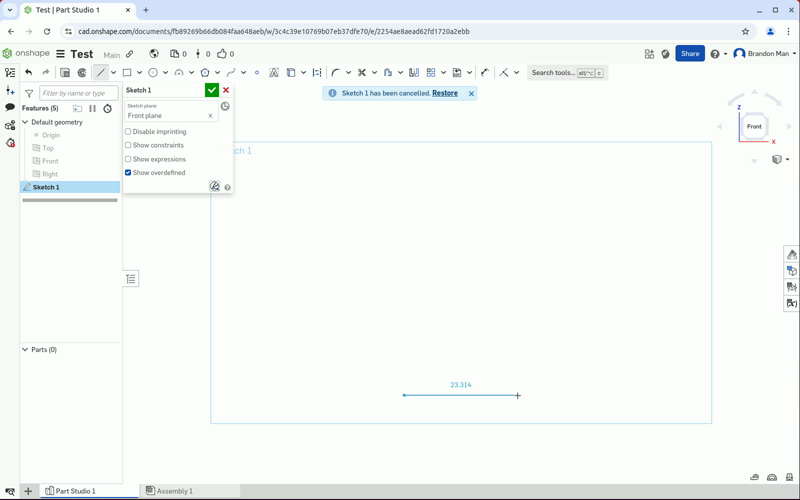
key_up(shift)
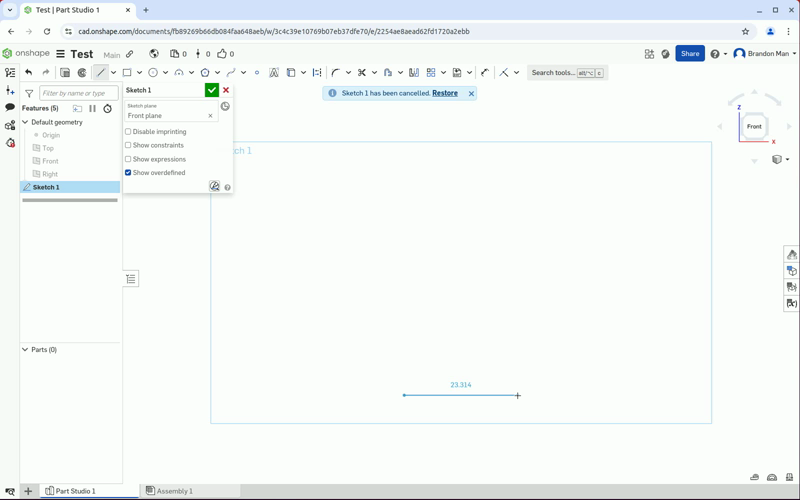
key_down(shift)
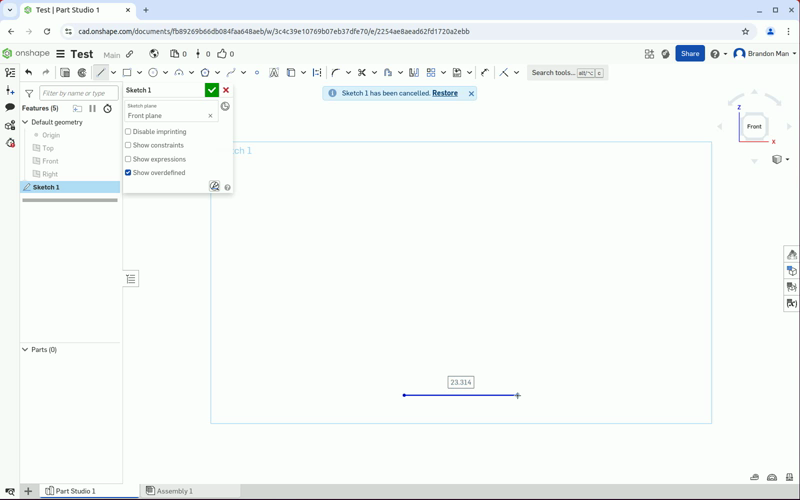
mouse_move(517, 171)
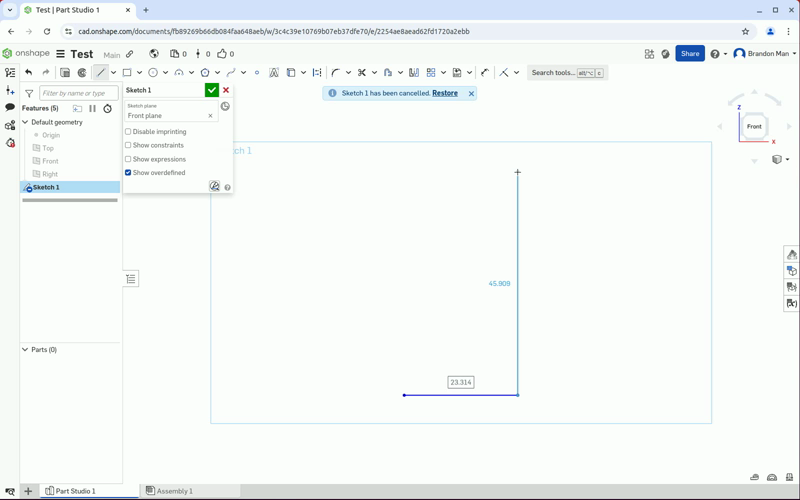
click(517, 171)
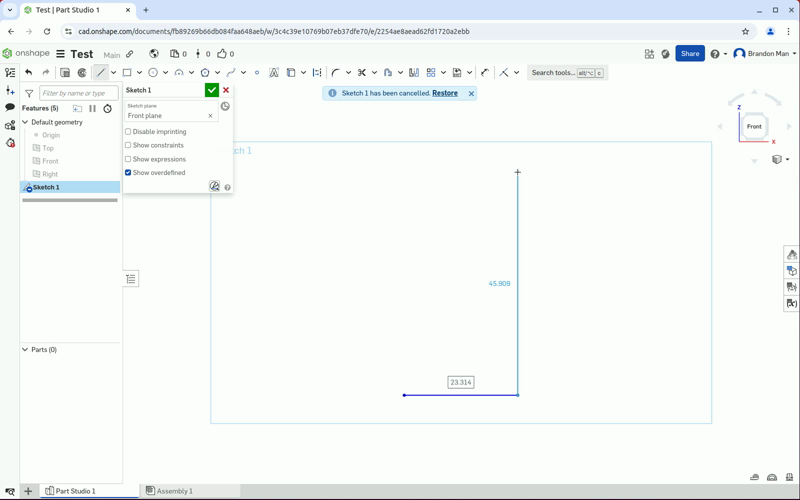
key_up(shift)
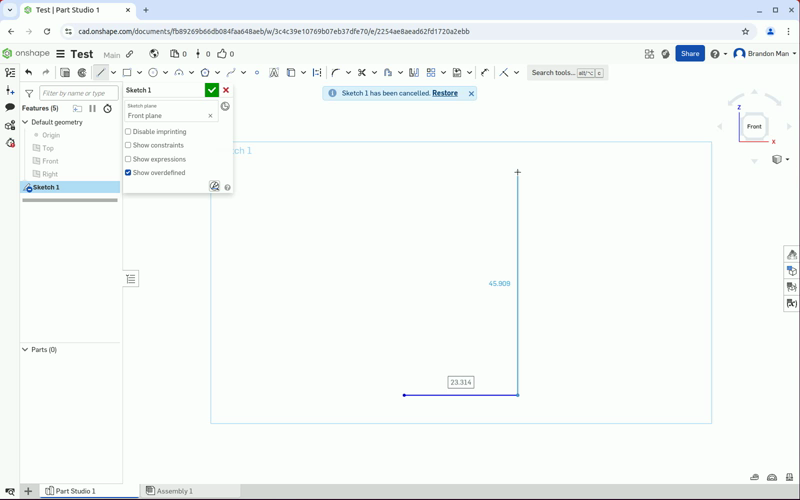
key_down(shift)
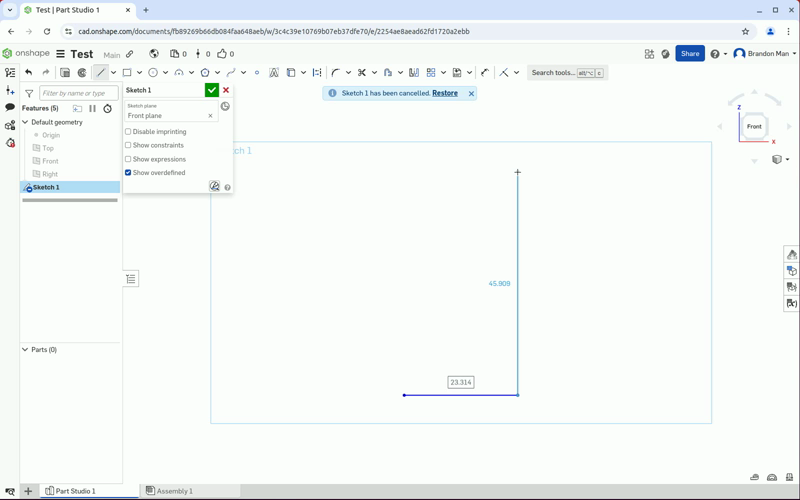
mouse_move(404, 171)
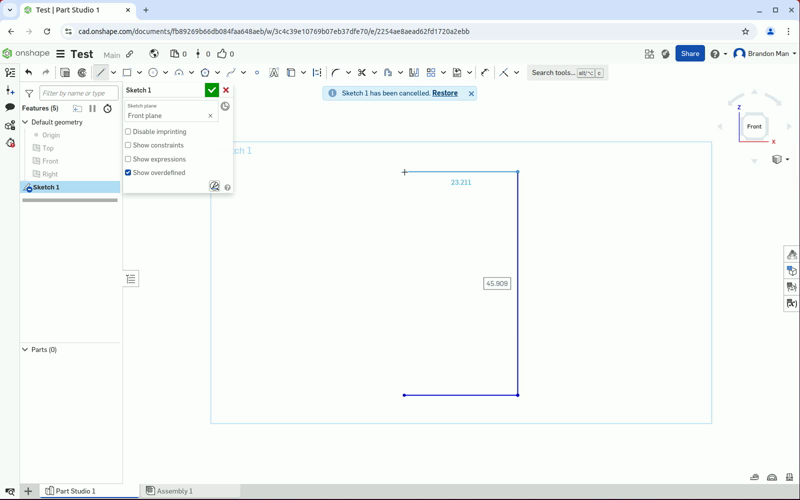
click(404, 171)
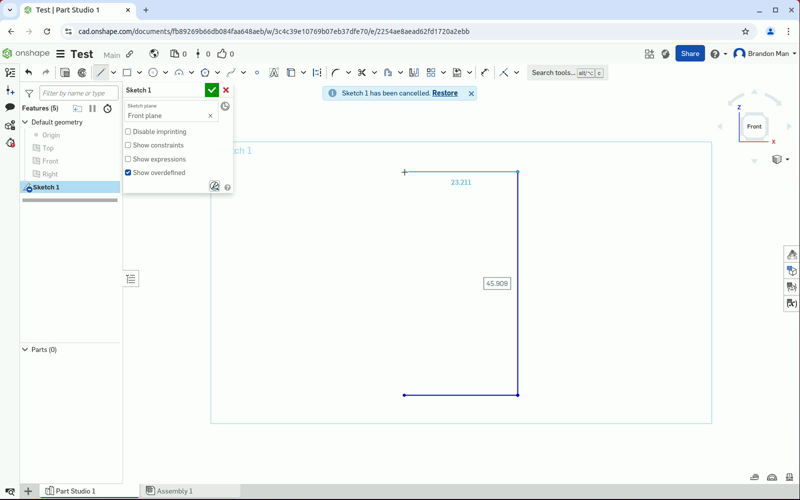
key_up(shift)
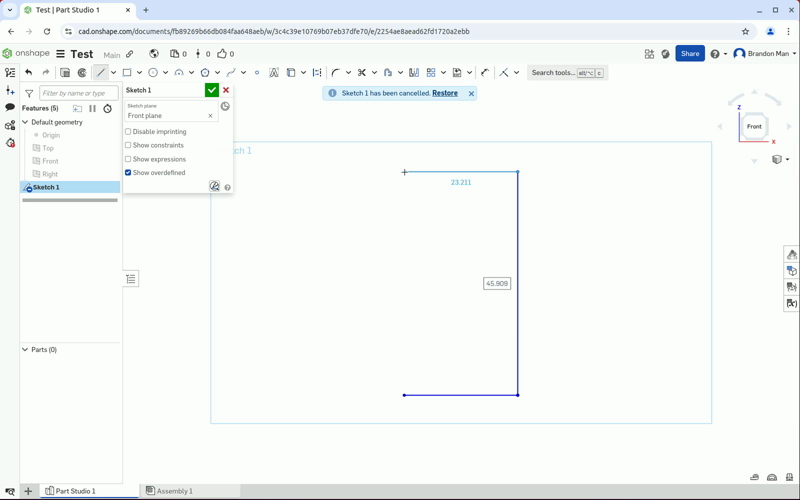
key_down(shift)
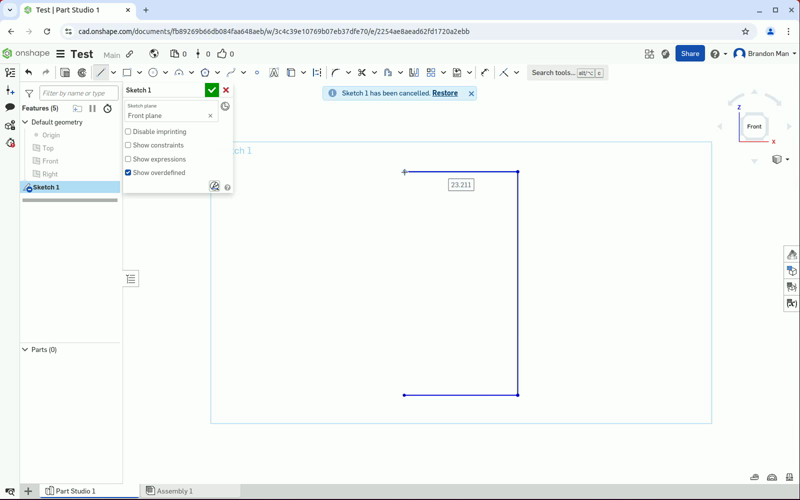
mouse_move(404, 395)
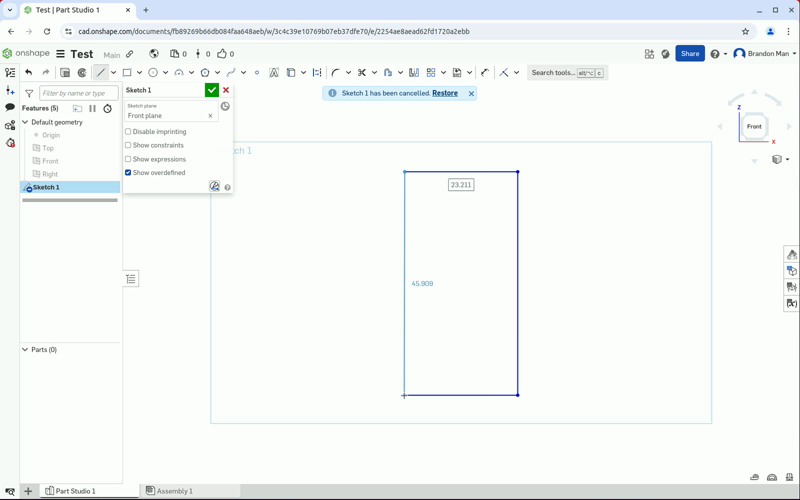
key_up(shift)
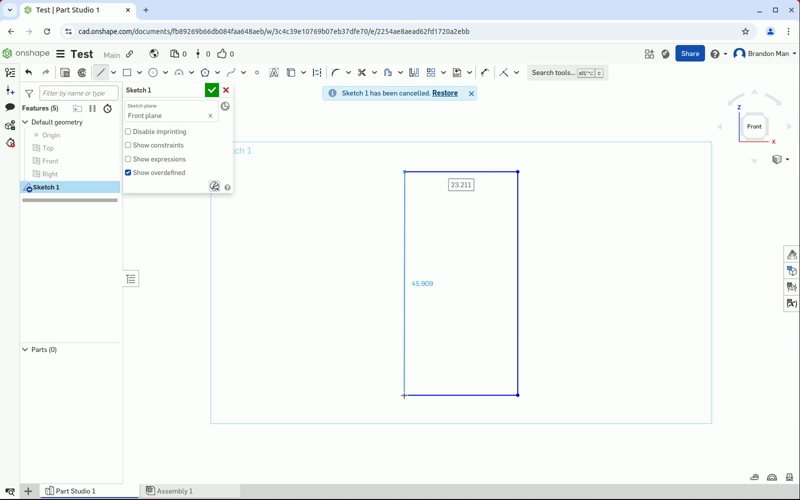
click(404, 395)
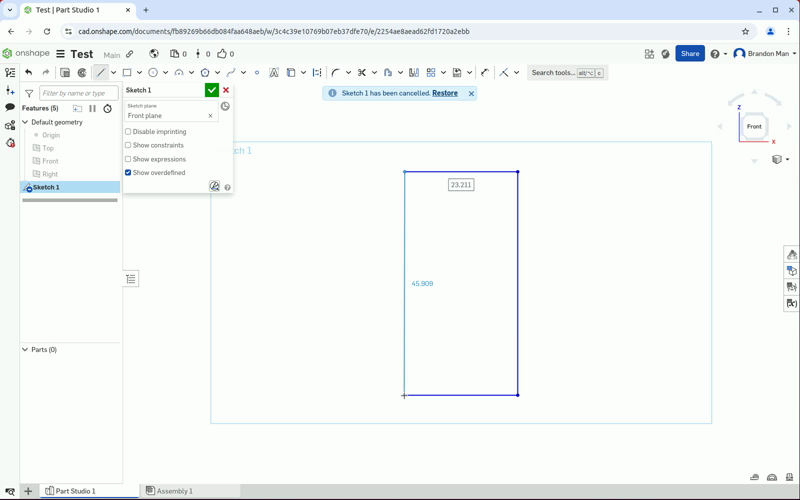
key(esc)
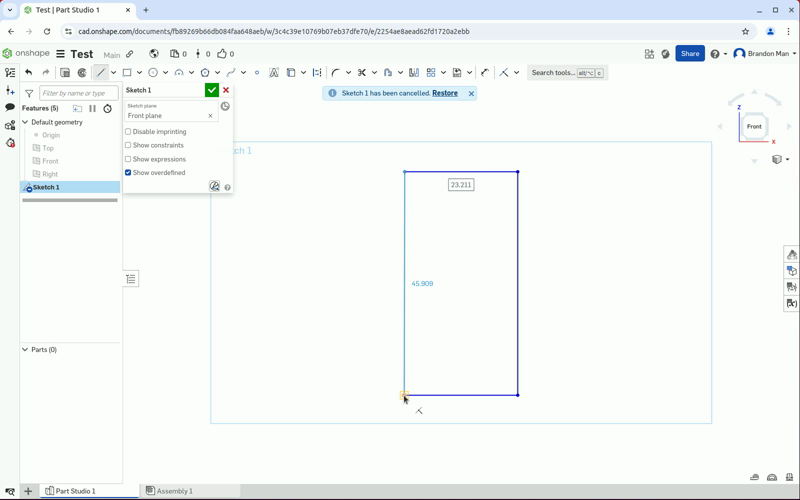
key(l)
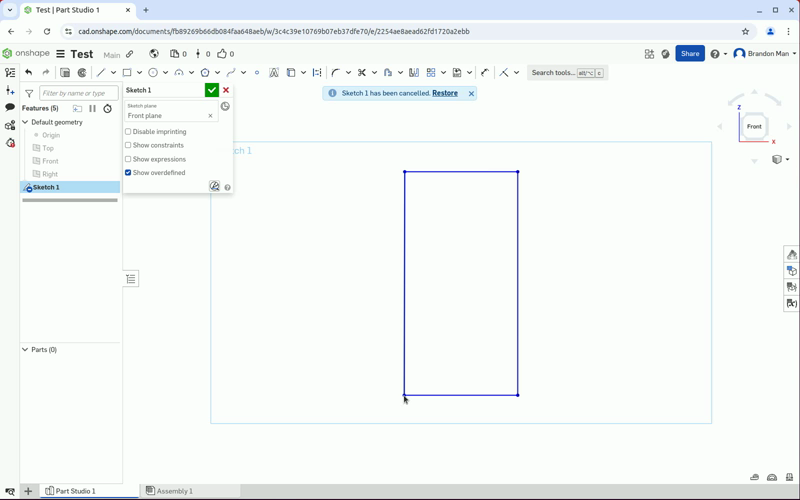
key_down(shift)
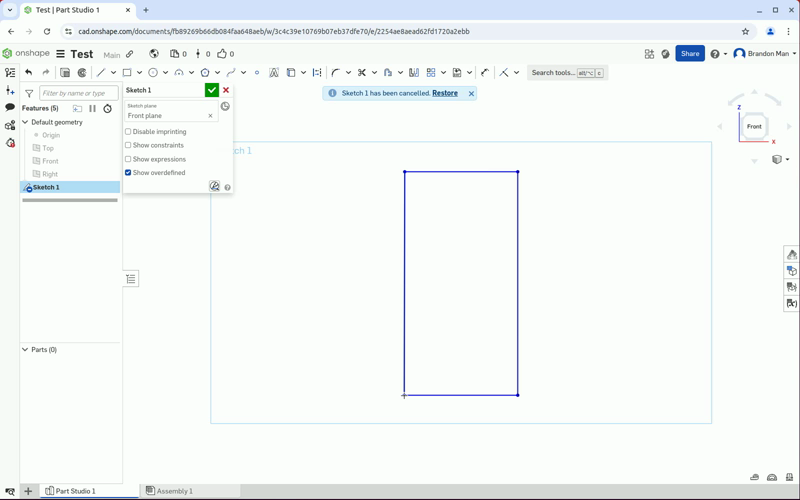
mouse_move(413, 386)
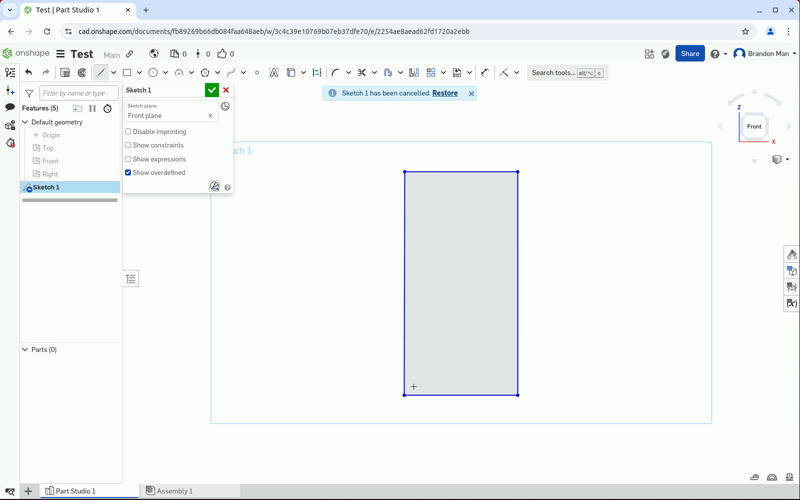
click(413, 386)
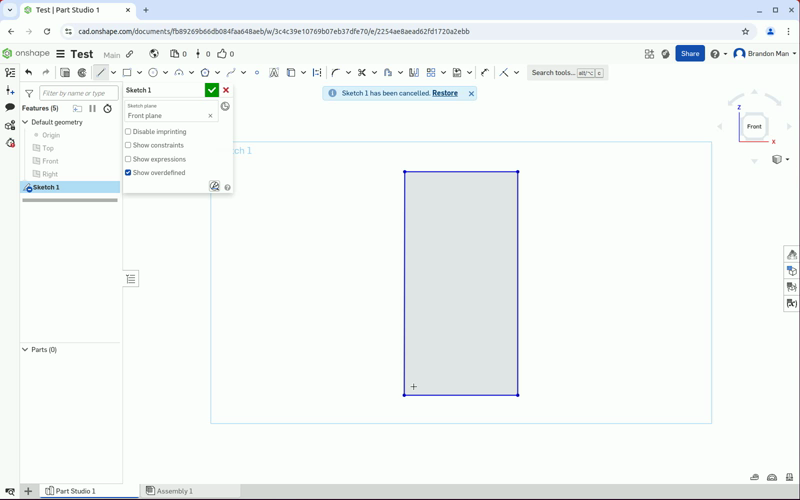
key_up(shift)
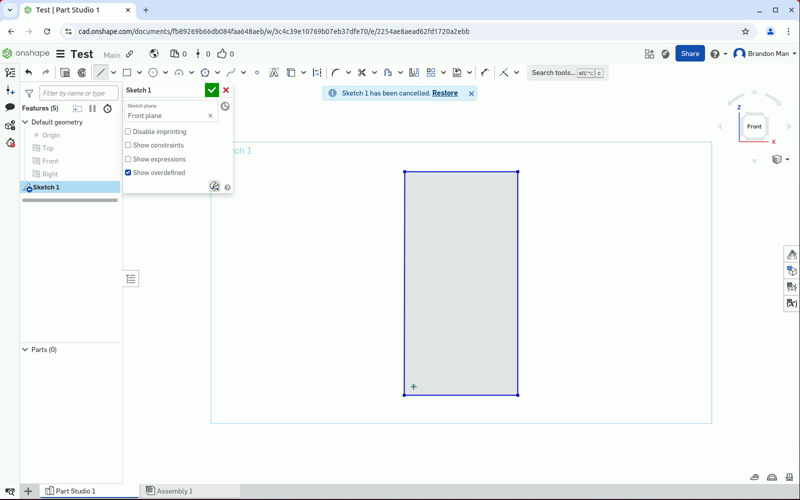
key_down(shift)
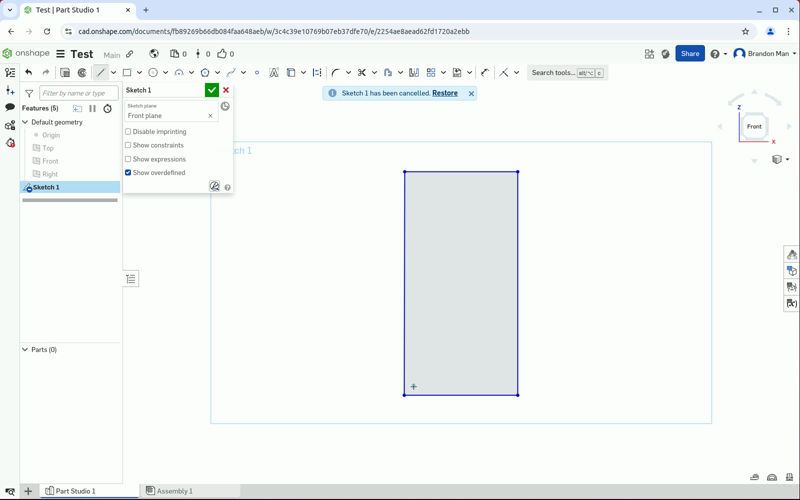
mouse_move(505, 386)
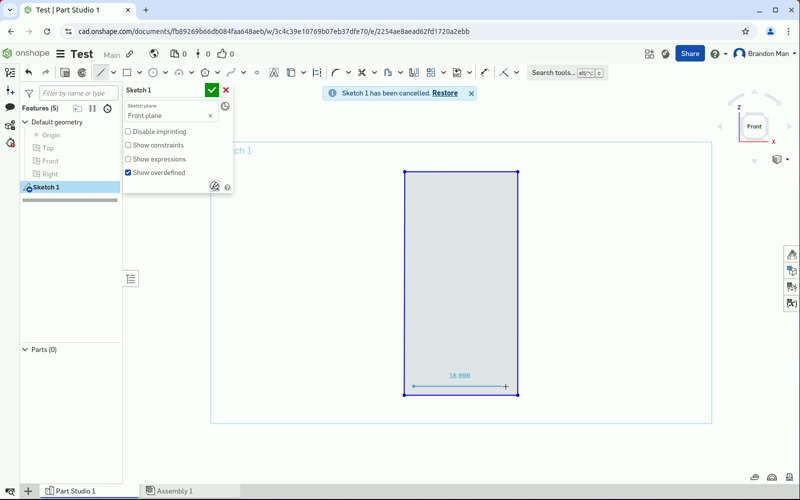
click(505, 386)
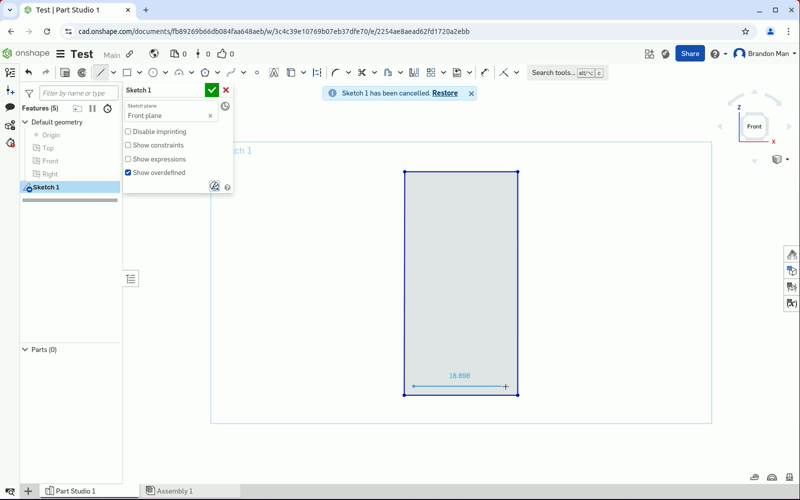
key_up(shift)
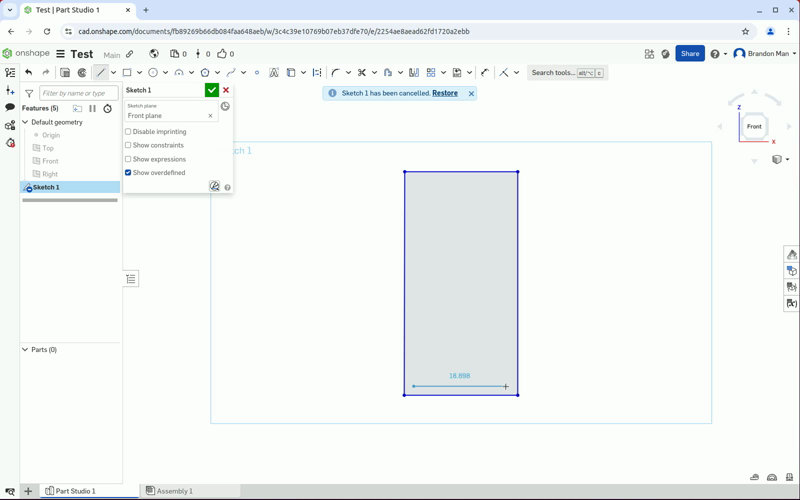
key_down(shift)
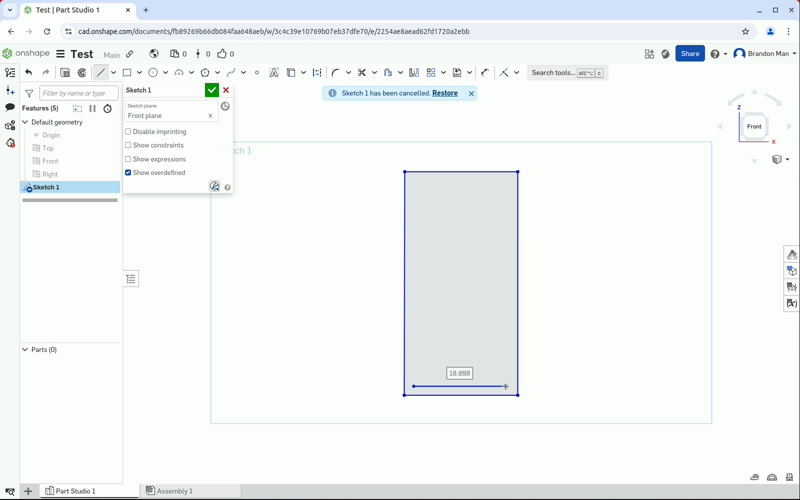
mouse_move(505, 289)
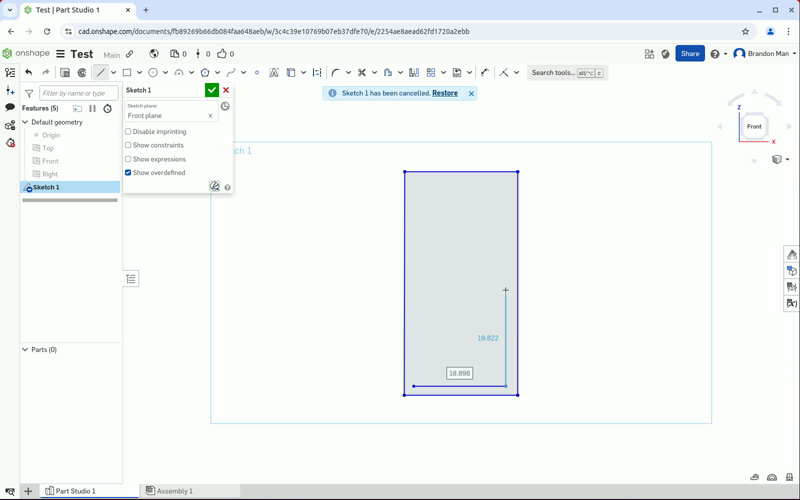
click(505, 289)
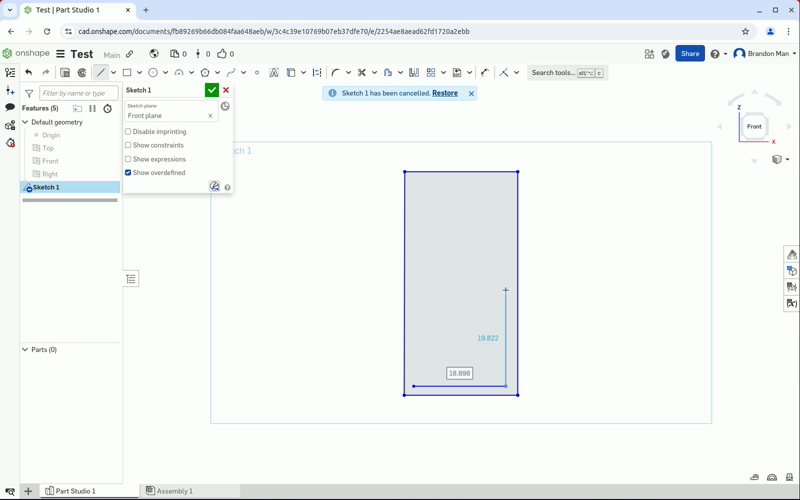
key_up(shift)
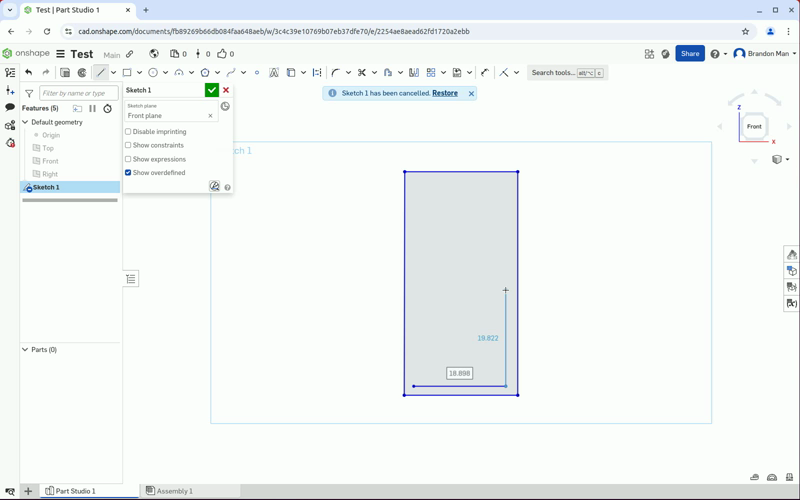
key_down(shift)
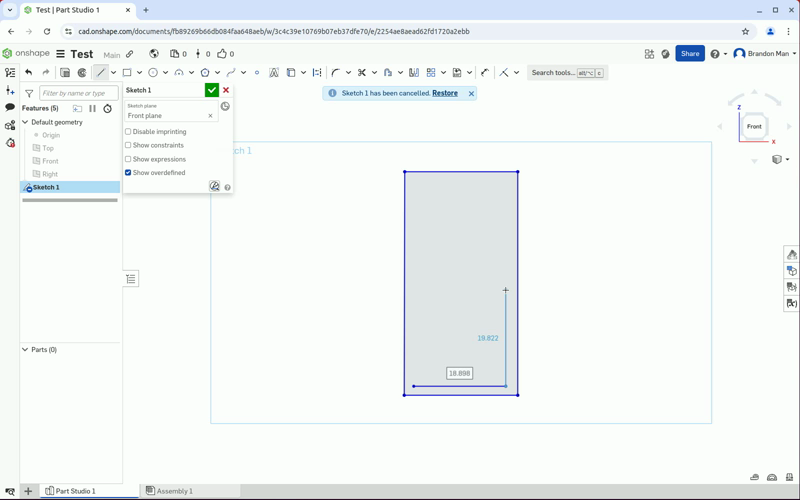
mouse_move(535, 289)
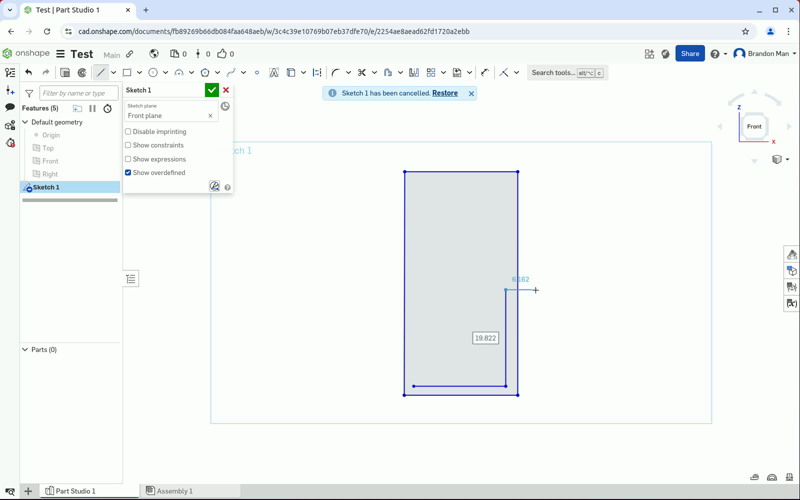
mouse_move(505, 277)
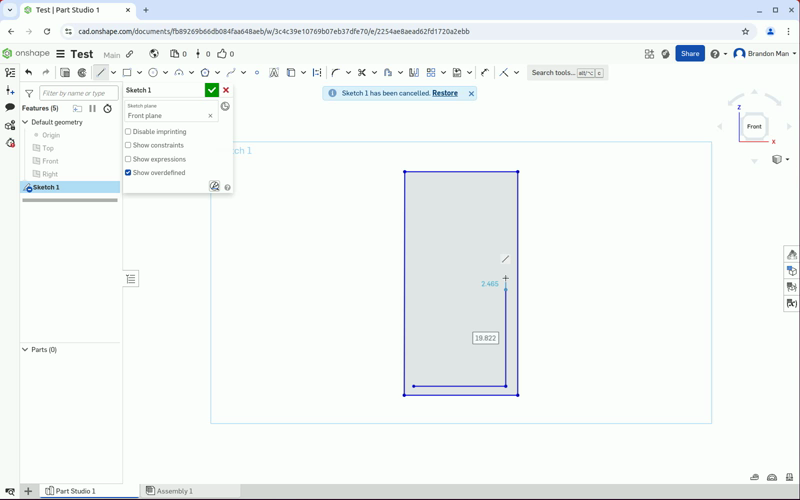
click(505, 277)
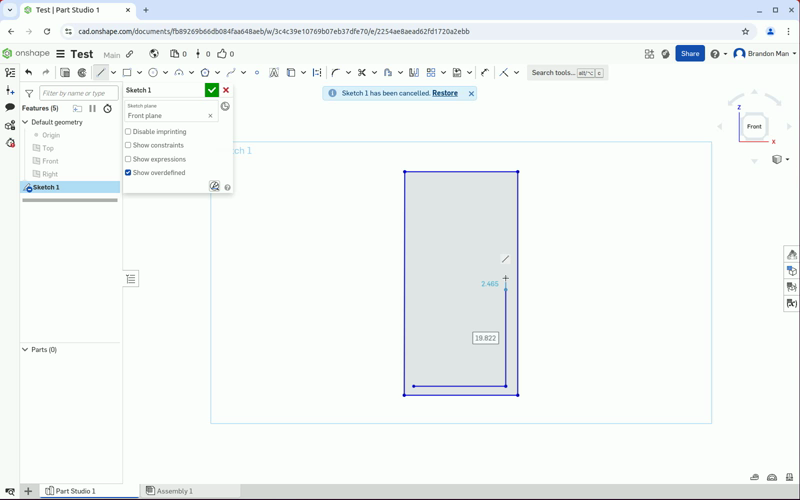
key_up(shift)
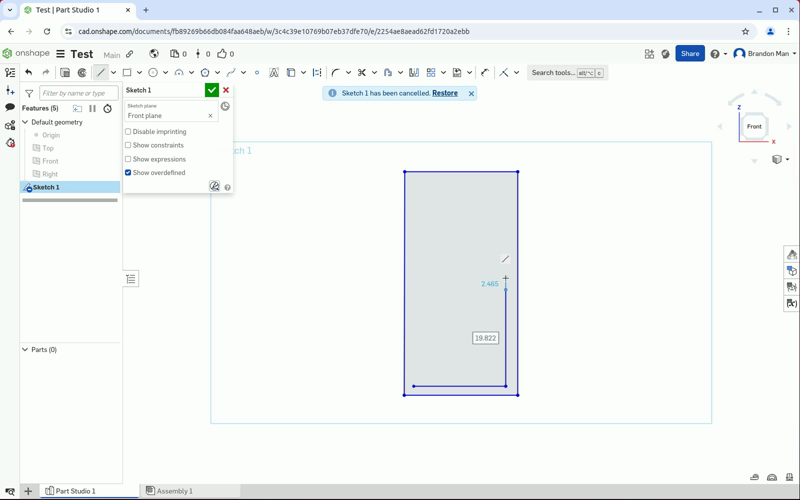
key_down(shift)
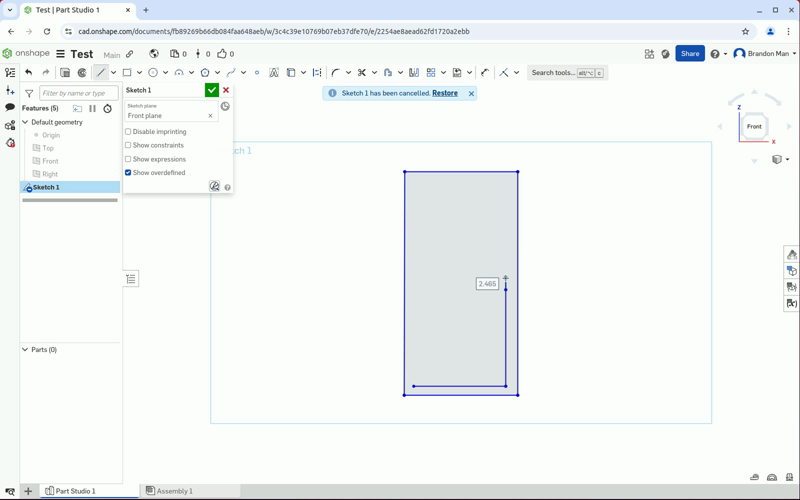
mouse_move(505, 180)
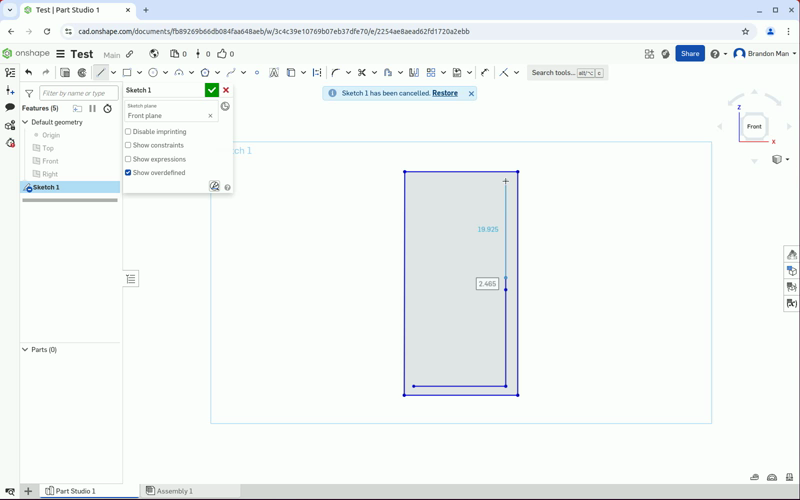
click(505, 180)
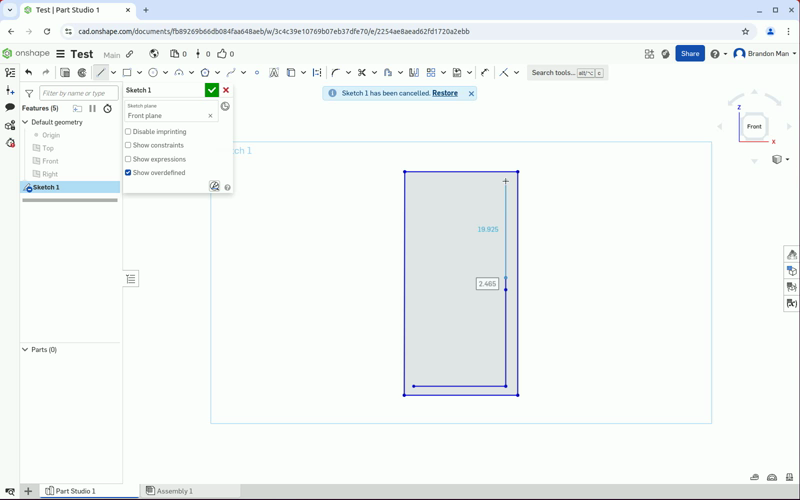
key_up(shift)
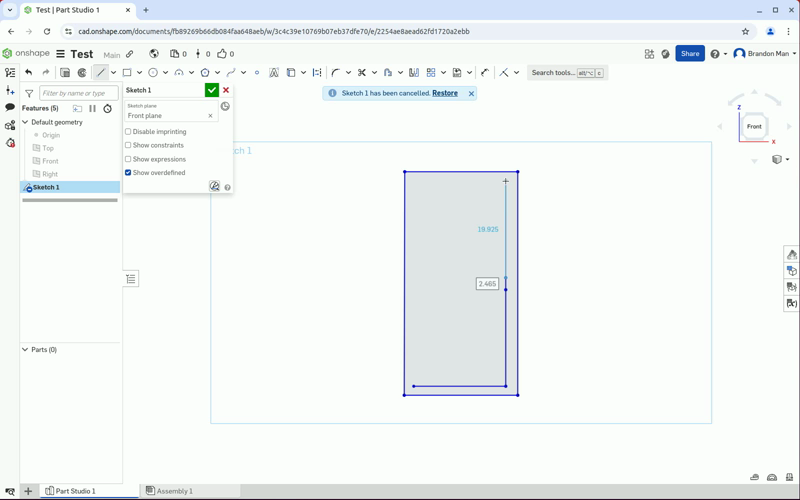
key_down(shift)
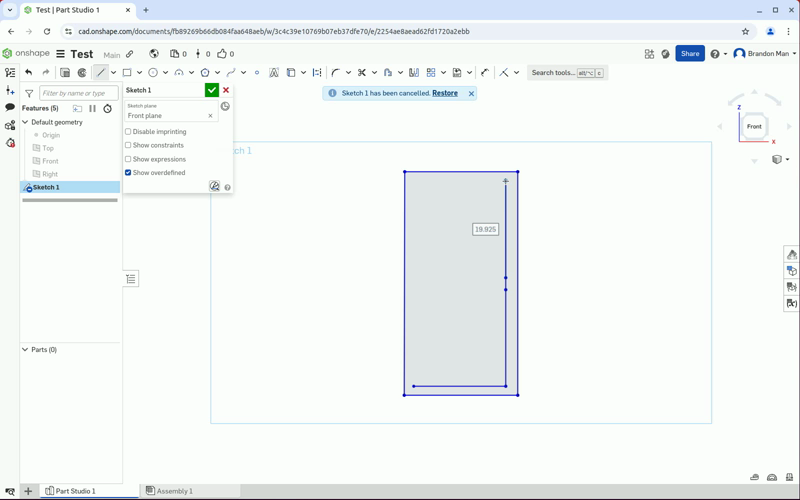
mouse_move(413, 180)
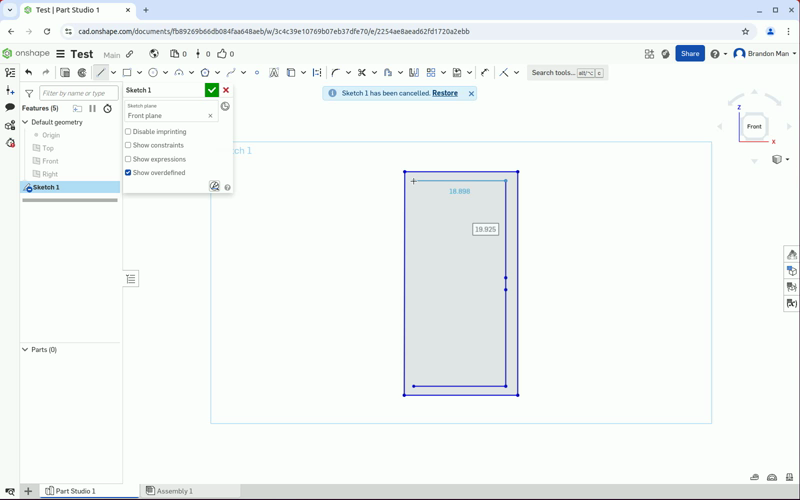
click(413, 180)
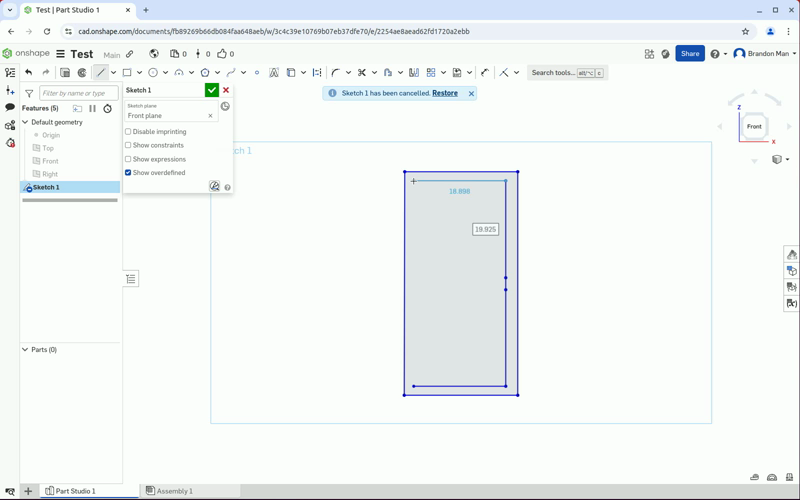
key_up(shift)
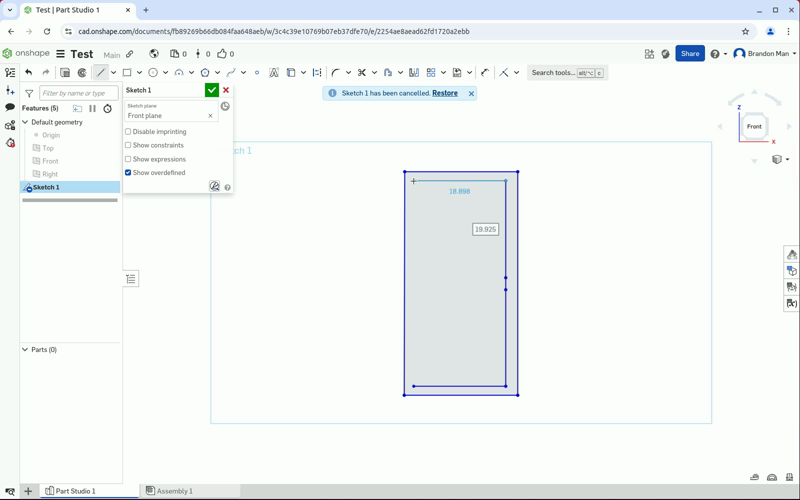
key_down(shift)
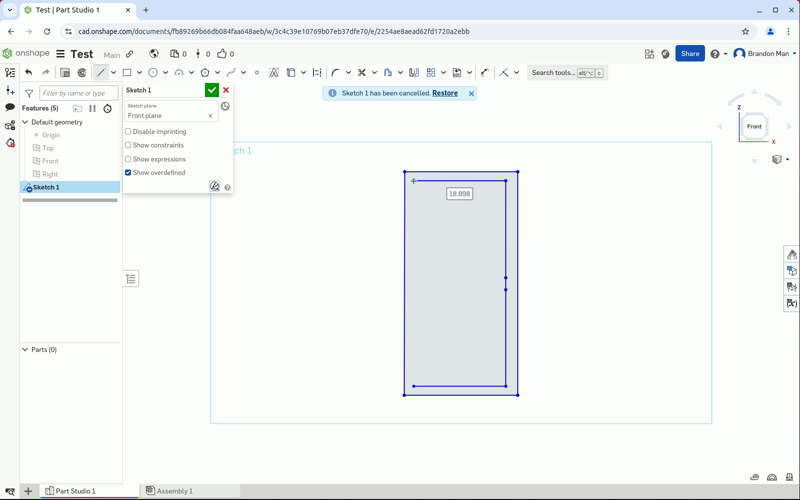
mouse_move(413, 277)
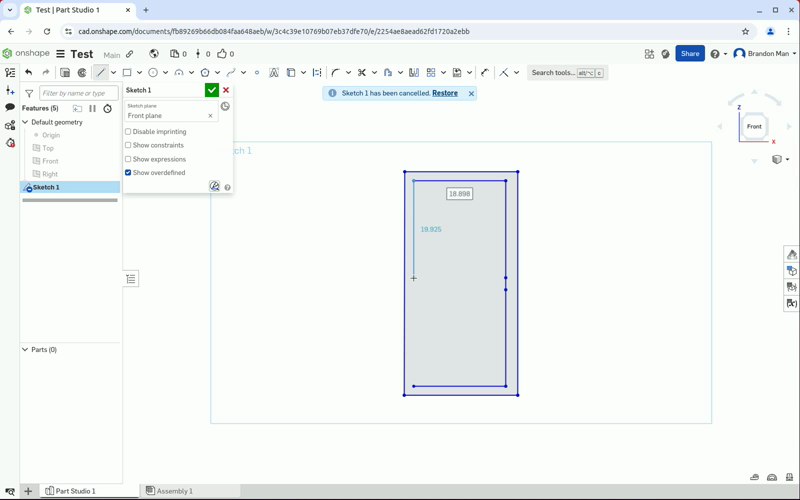
click(413, 277)
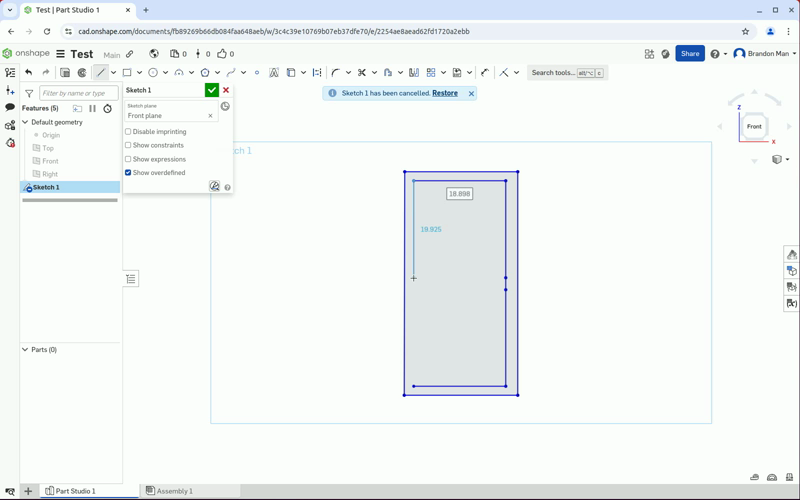
key_up(shift)
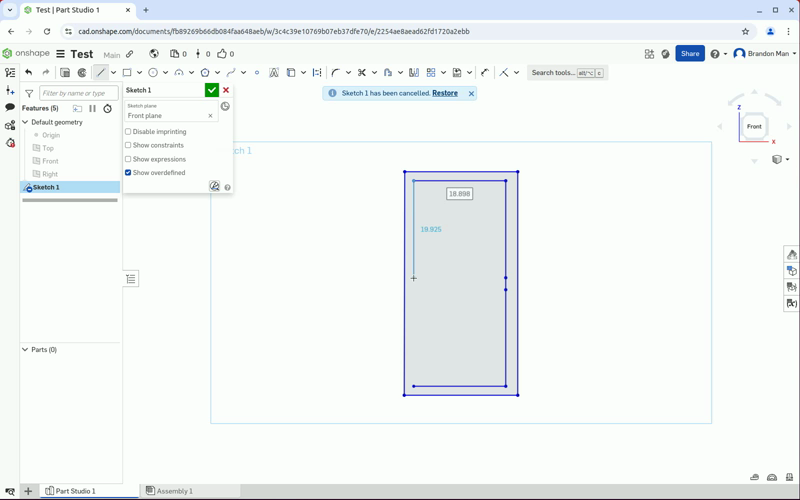
key_down(shift)
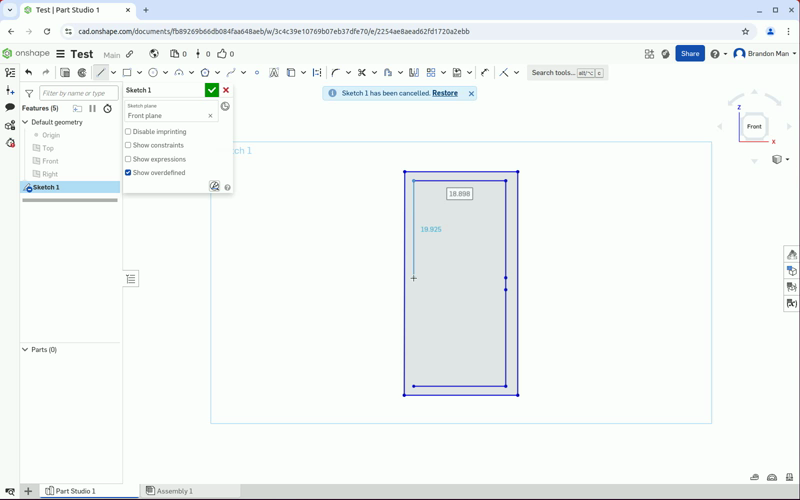
mouse_move(444, 277)
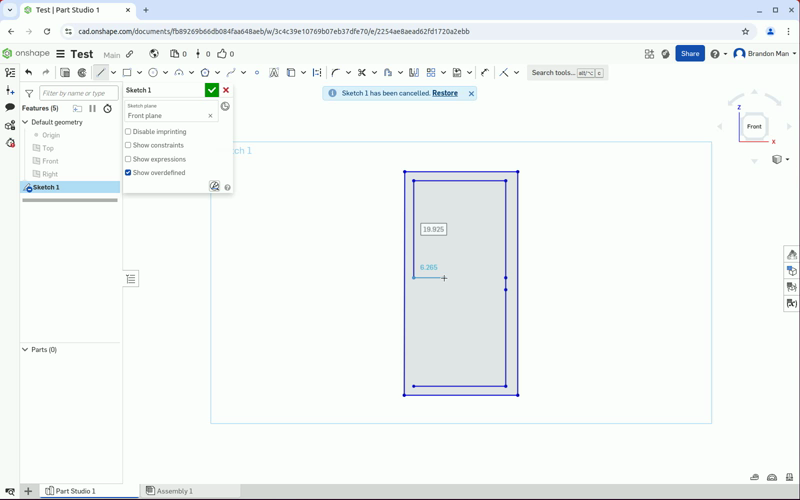
mouse_move(413, 289)
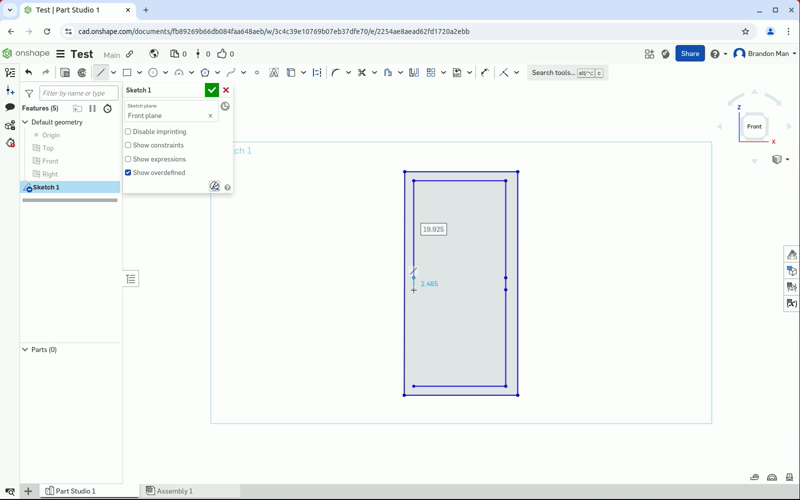
click(413, 289)
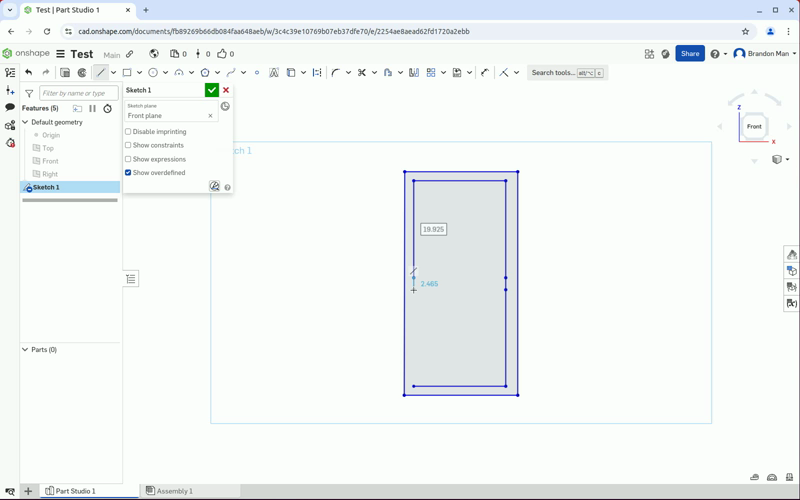
key_up(shift)
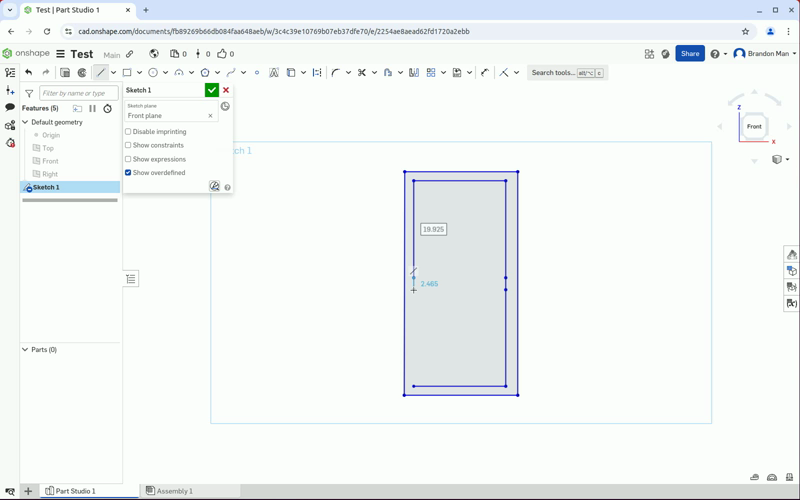
key_down(shift)
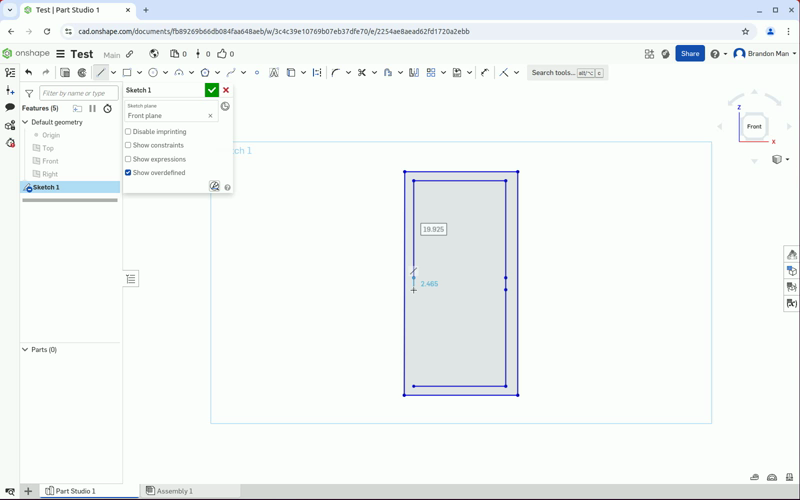
mouse_move(413, 386)
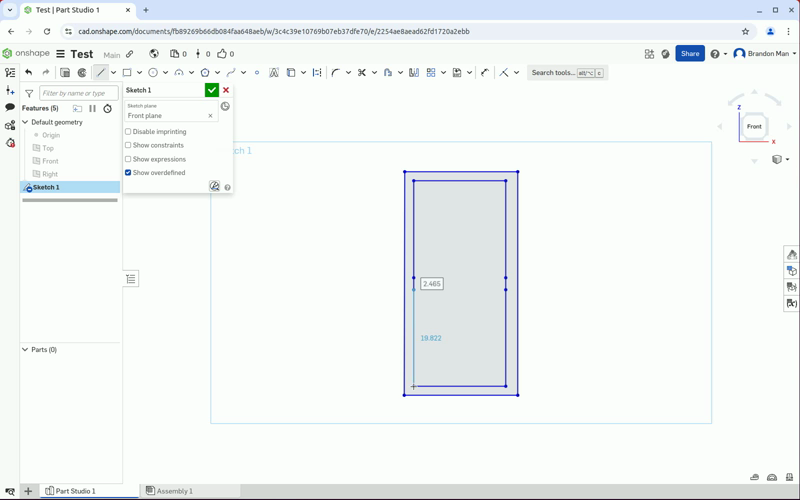
key_up(shift)
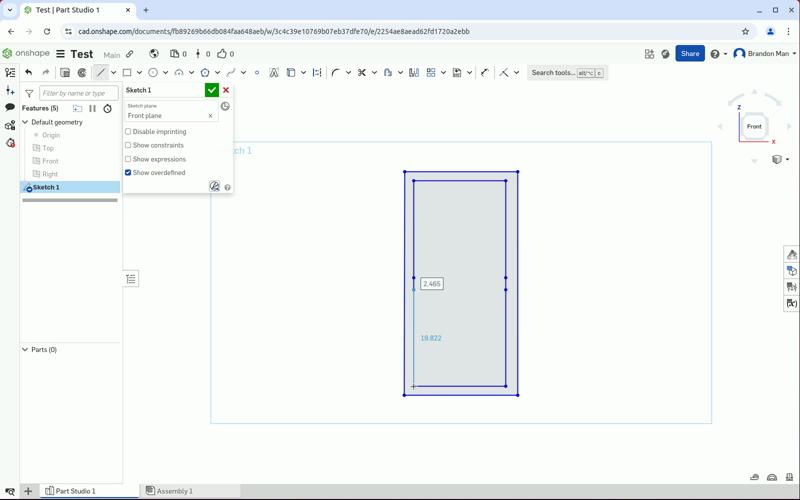
click(413, 386)
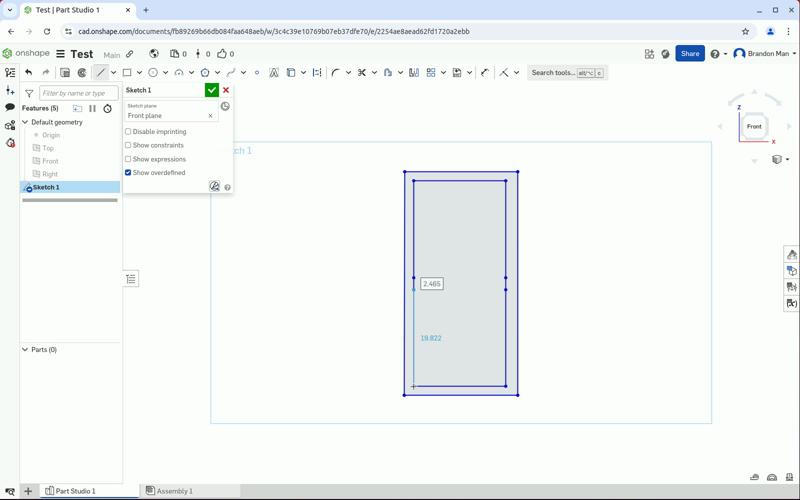
key(esc)
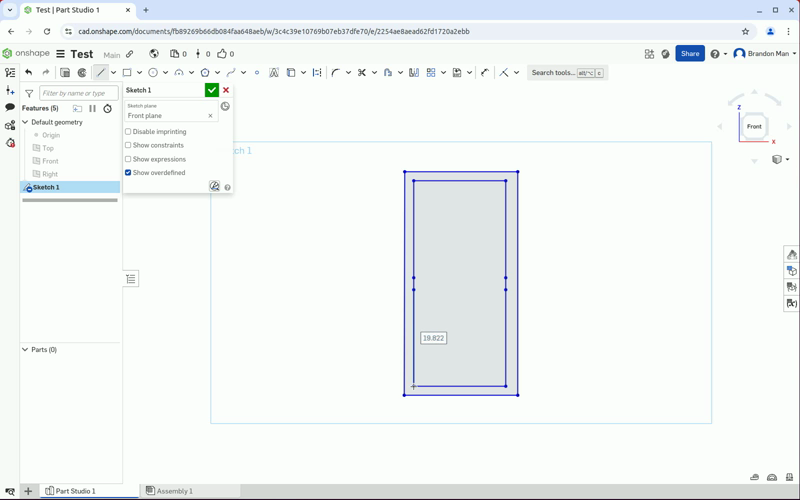
mouse_move(512, 214)
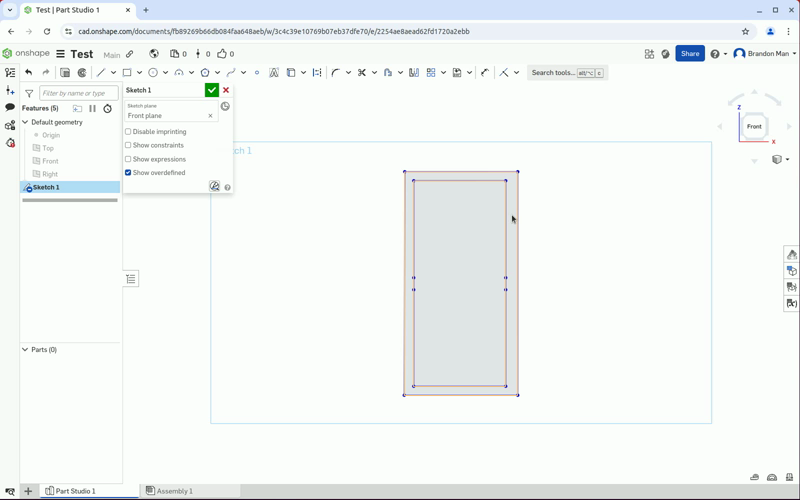
click(512, 214)
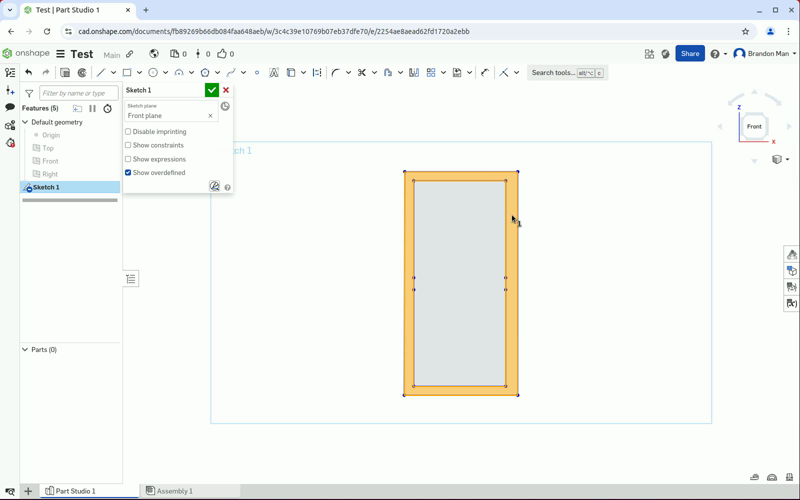
mouse_move(73, 352)
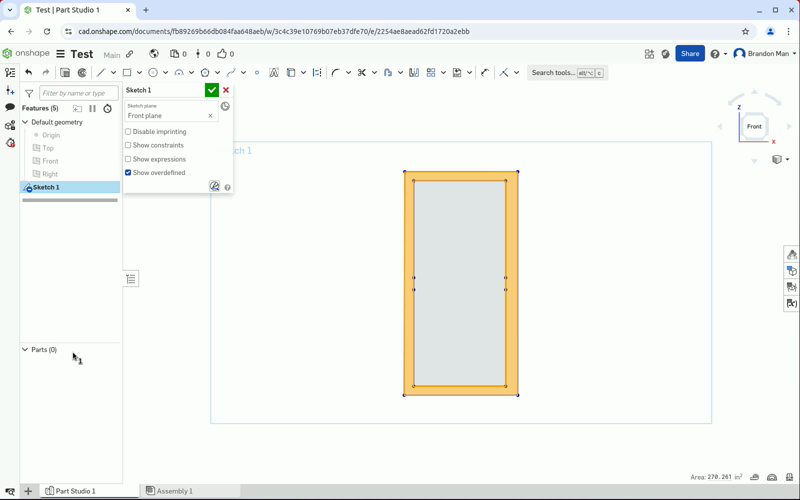
key(shift+y)
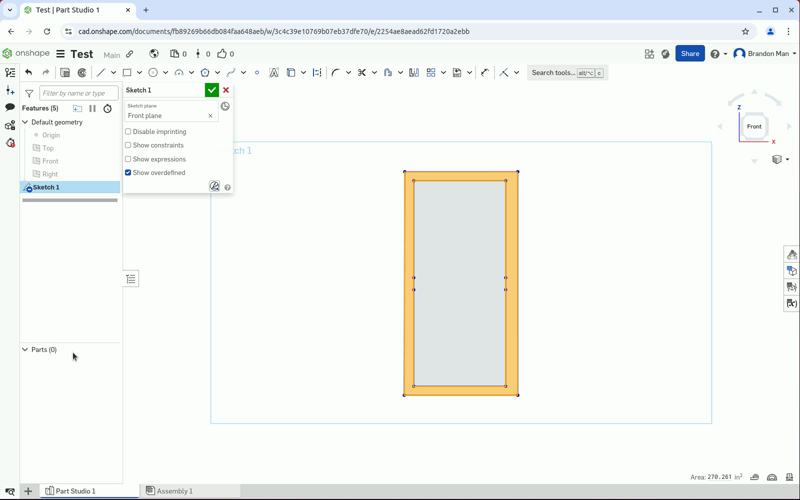
key(shift+e)
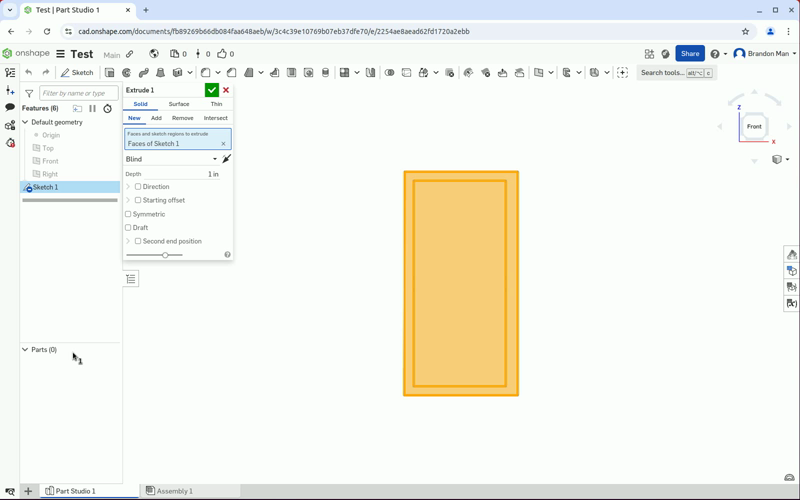
mouse_move(143, 106)
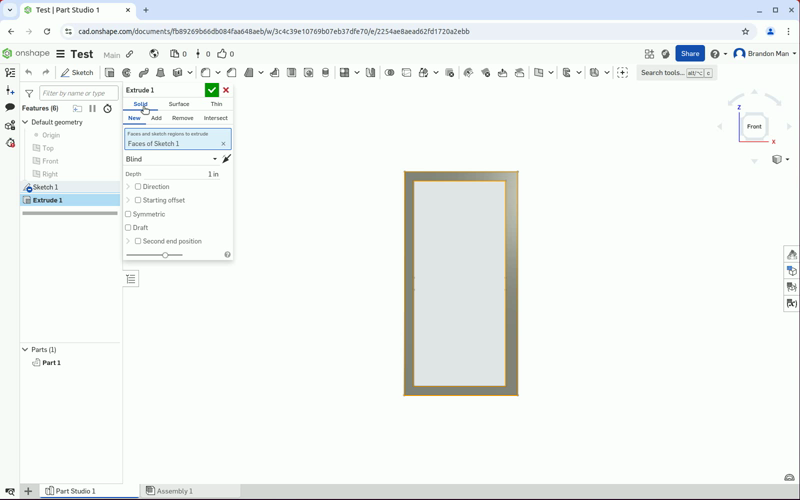
click(143, 106)
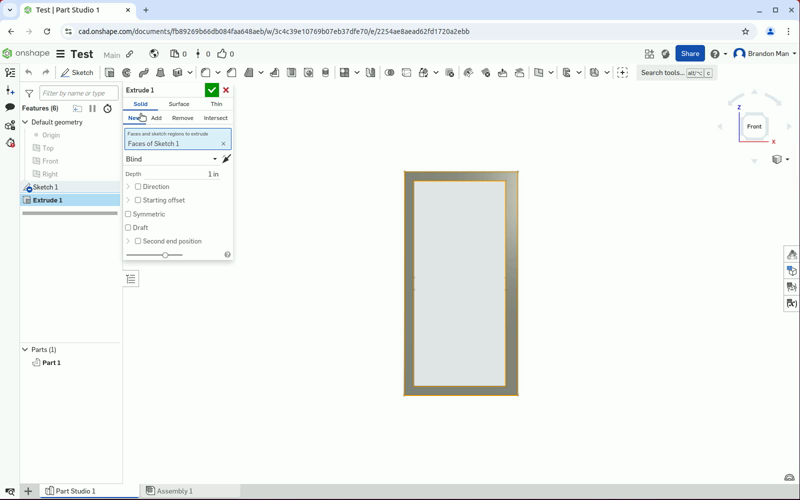
mouse_move(137, 120)
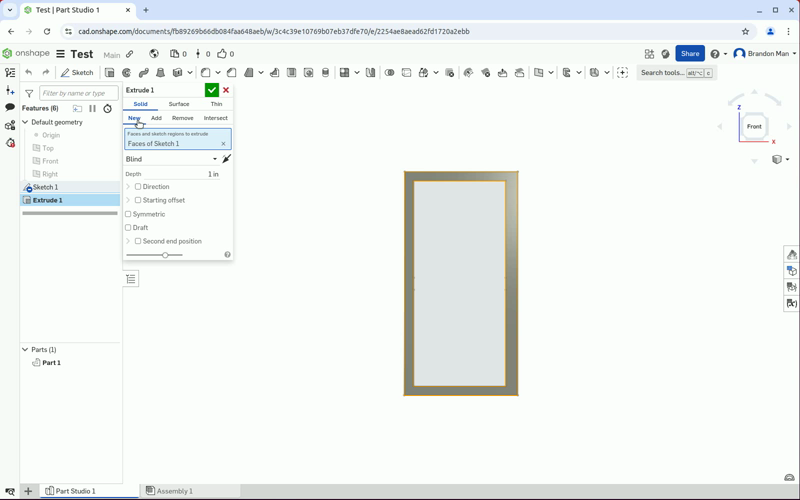
click(137, 120)
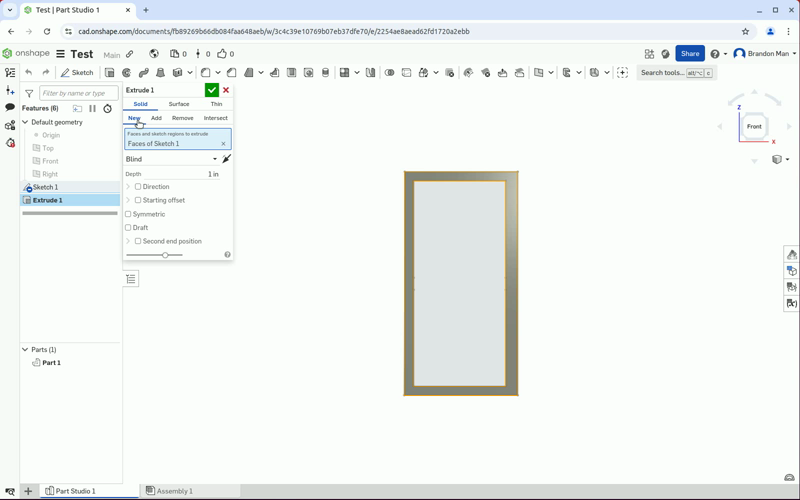
key(tab, 4)
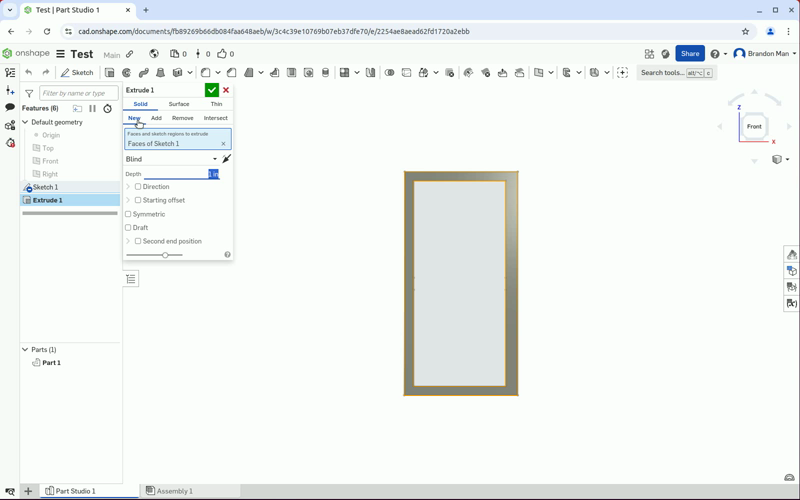
text(2.166)
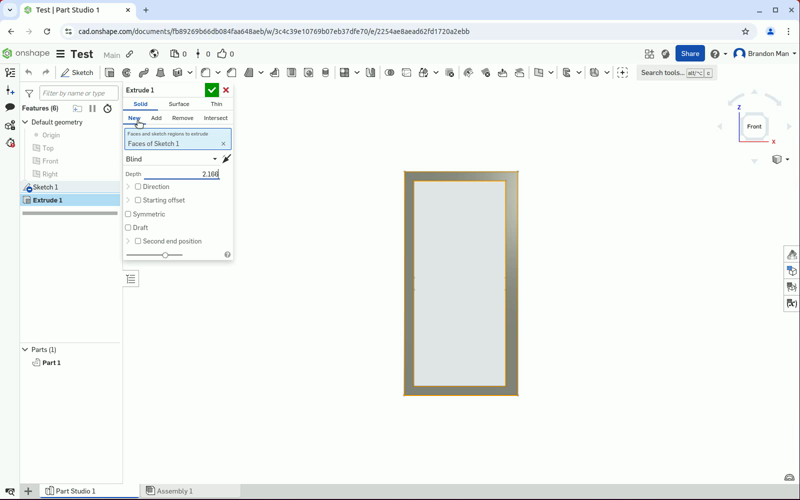
key(enter)
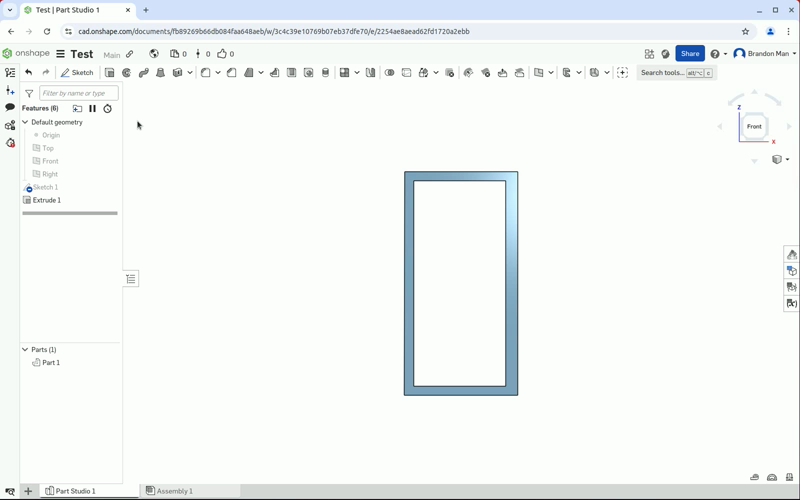
key(shift+h)
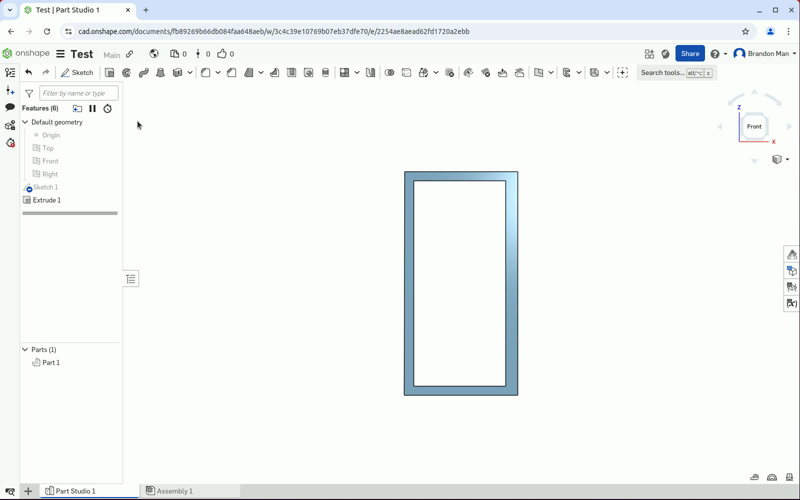
key(shift+h)
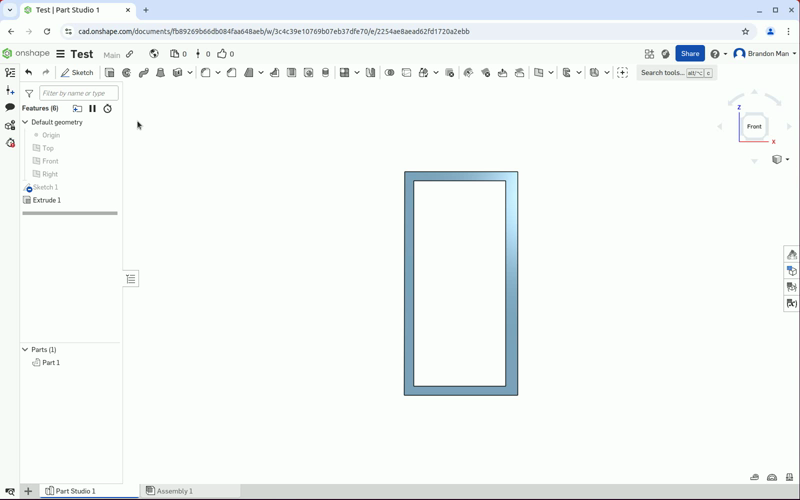
mouse_move(73, 189)
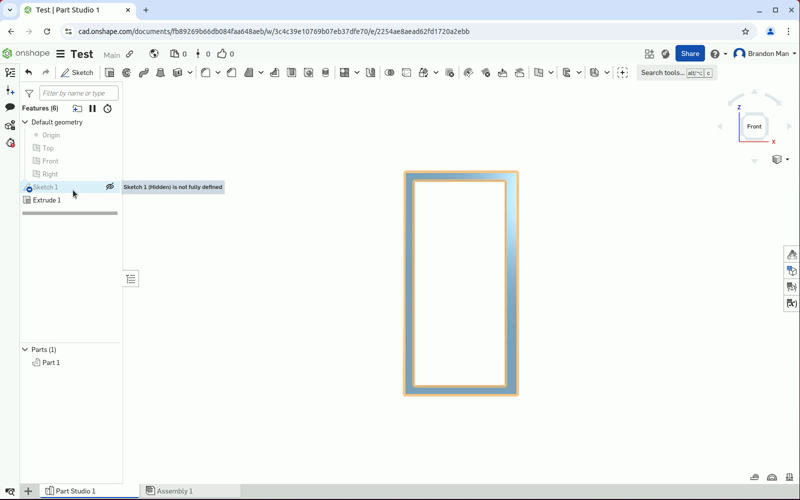
click(73, 189)
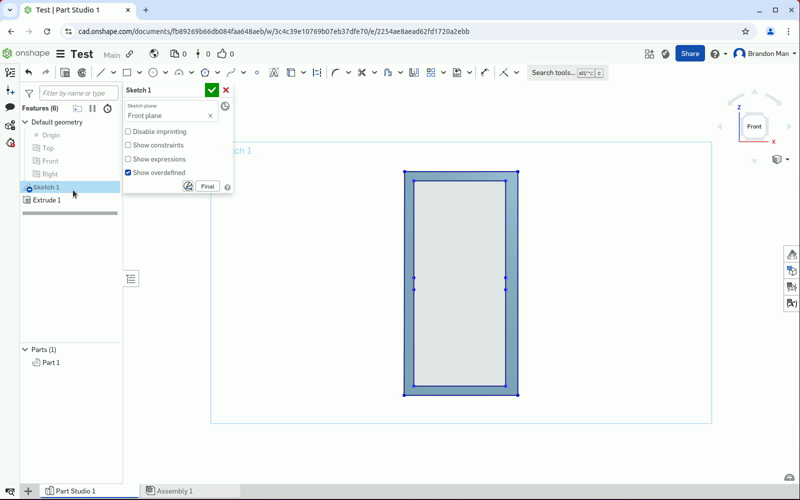
mouse_move(229, 92)
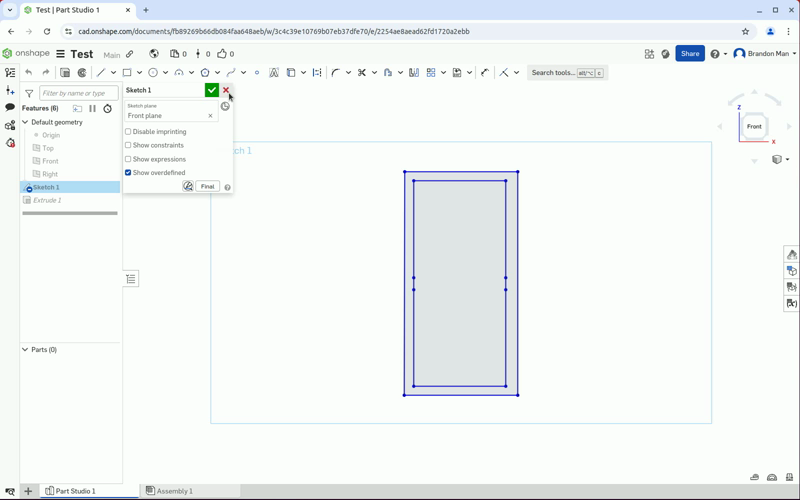
click(229, 92)
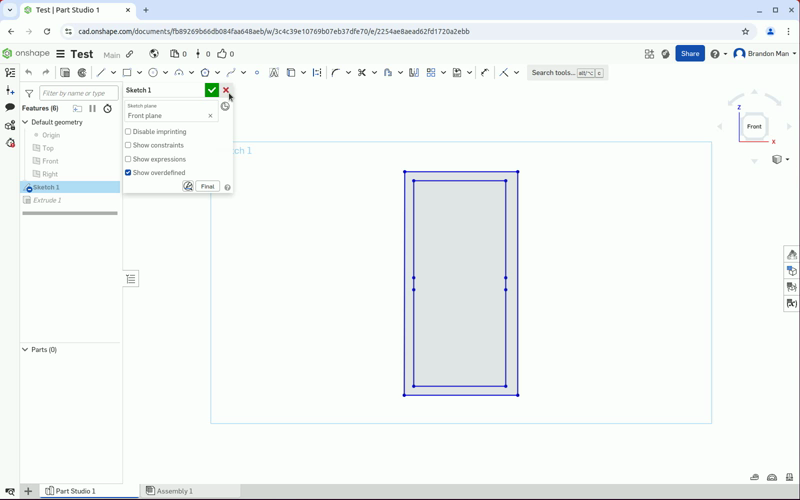
key(shift+s)
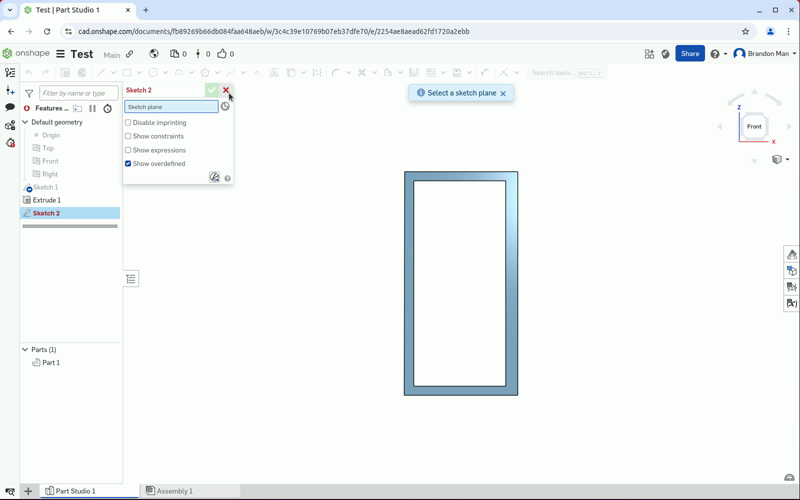
mouse_move(73, 163)
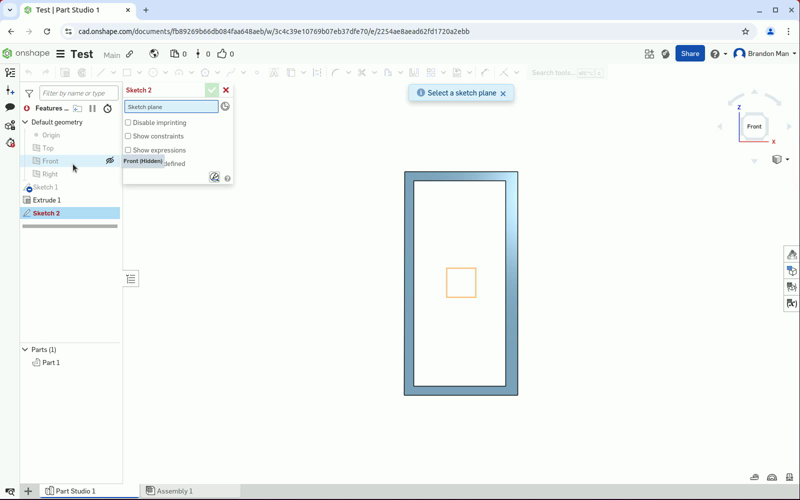
click(73, 163)
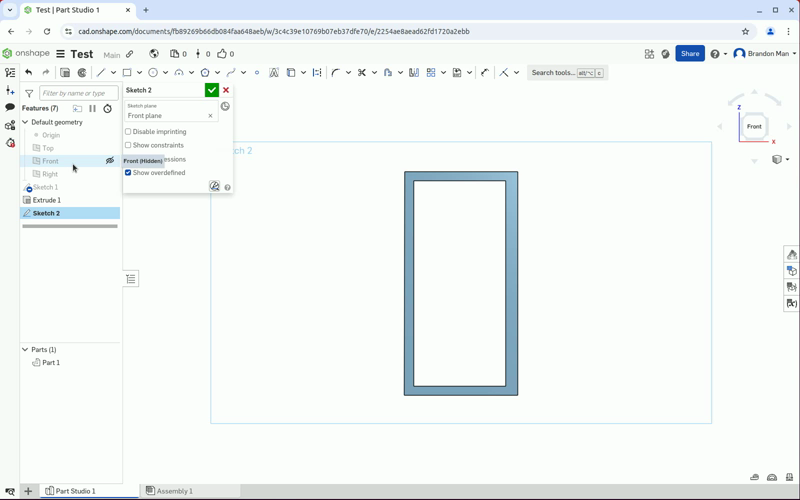
mouse_move(73, 352)
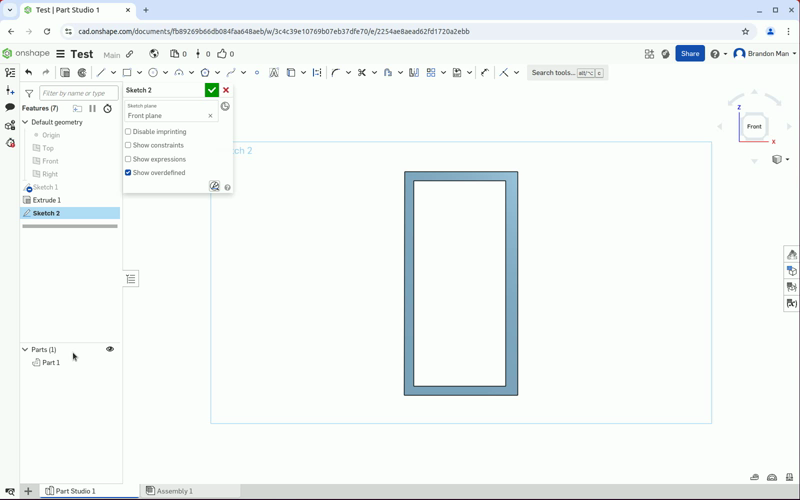
key(y)
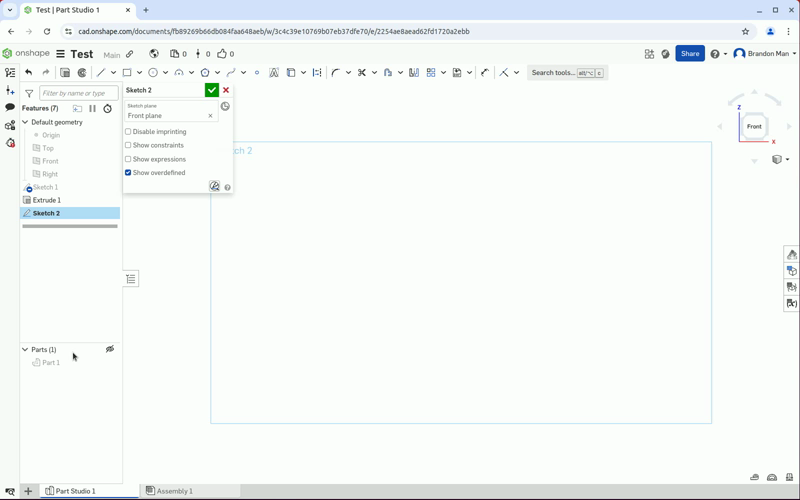
key(l)
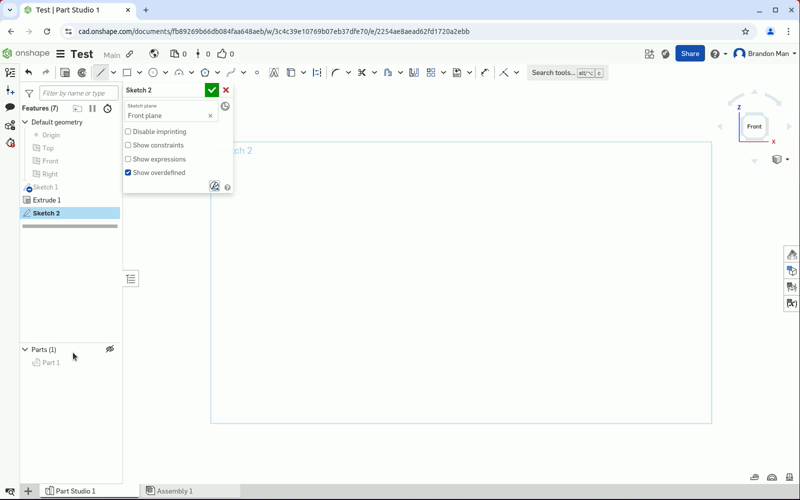
key_down(shift)
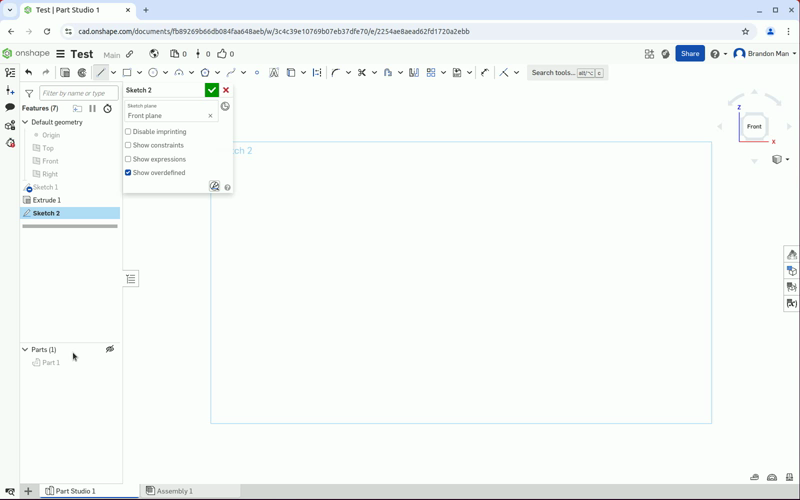
mouse_move(414, 287)
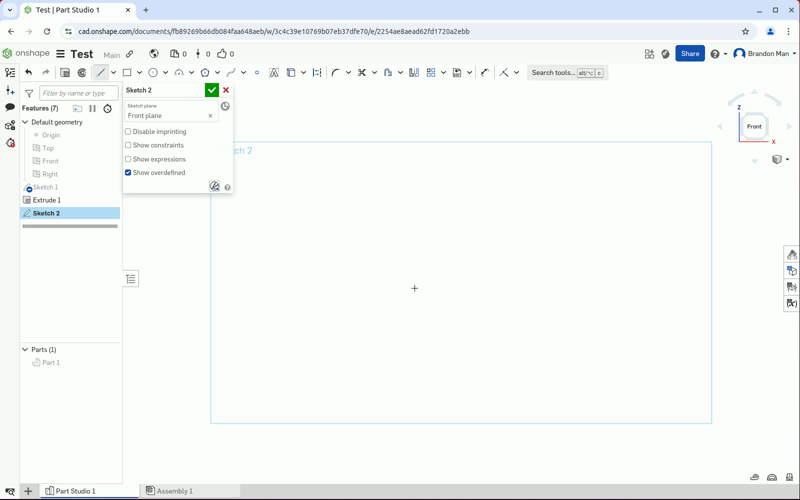
click(414, 287)
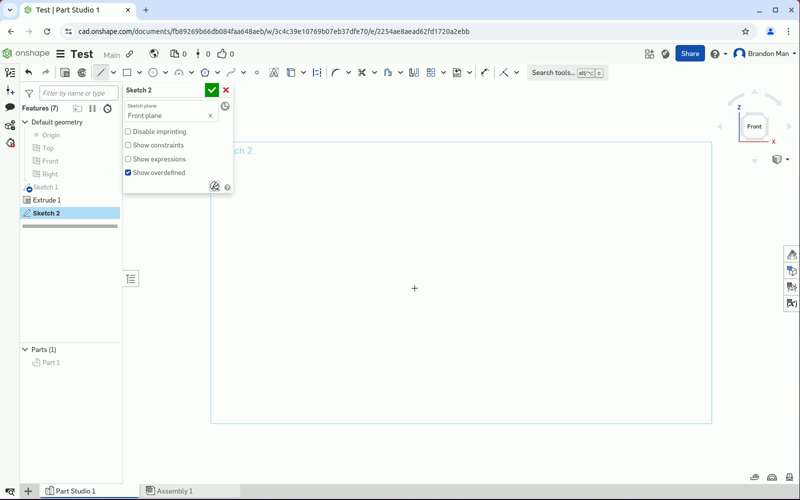
key_up(shift)
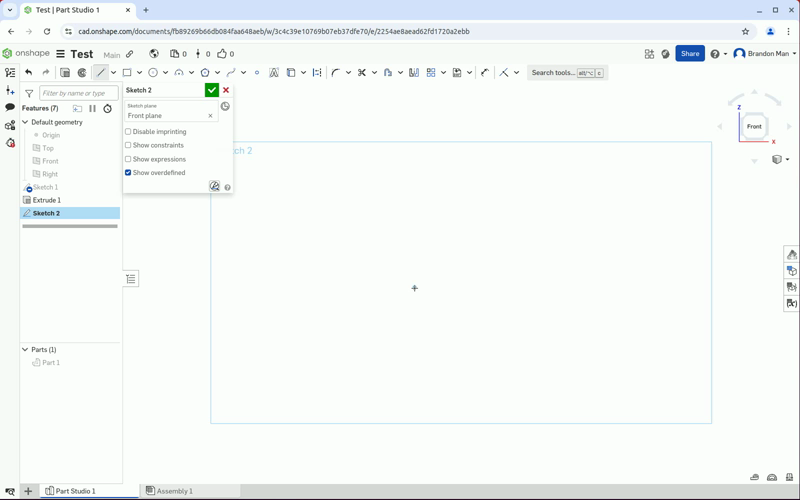
key_down(shift)
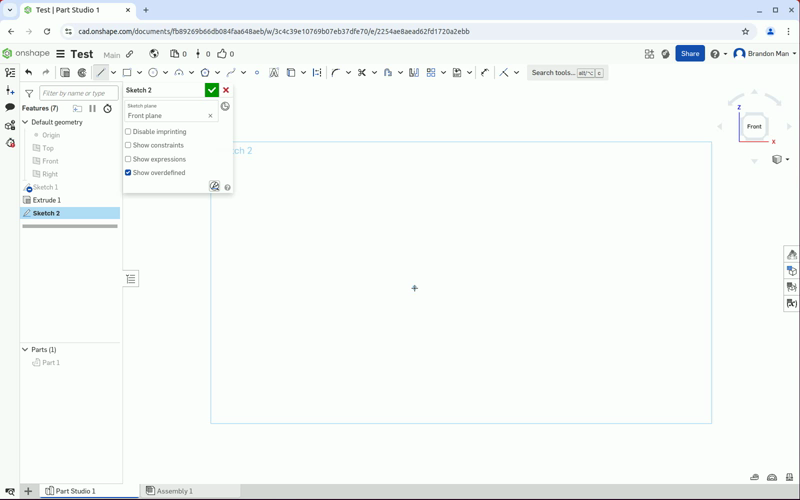
mouse_move(506, 287)
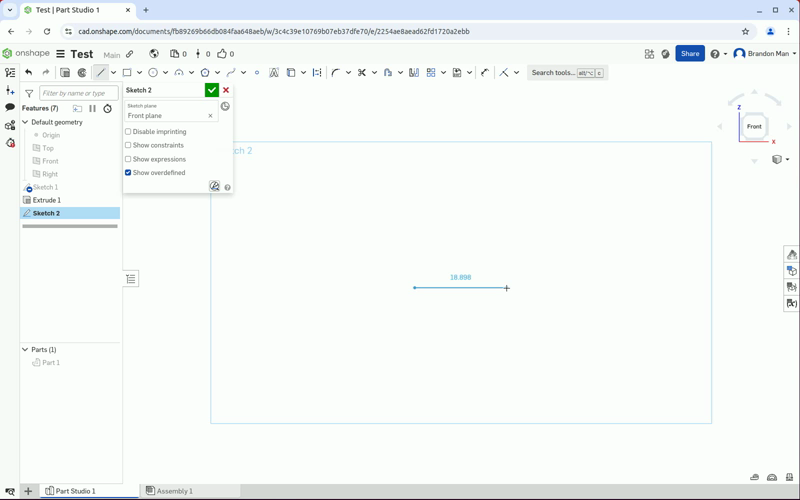
click(506, 287)
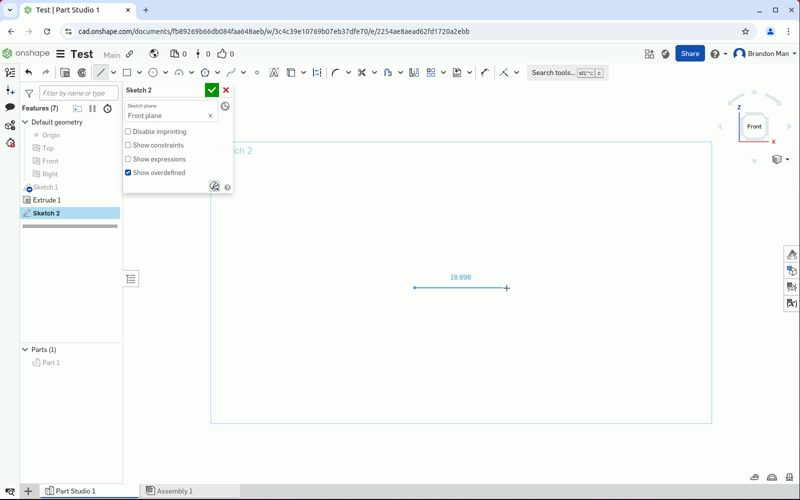
key_up(shift)
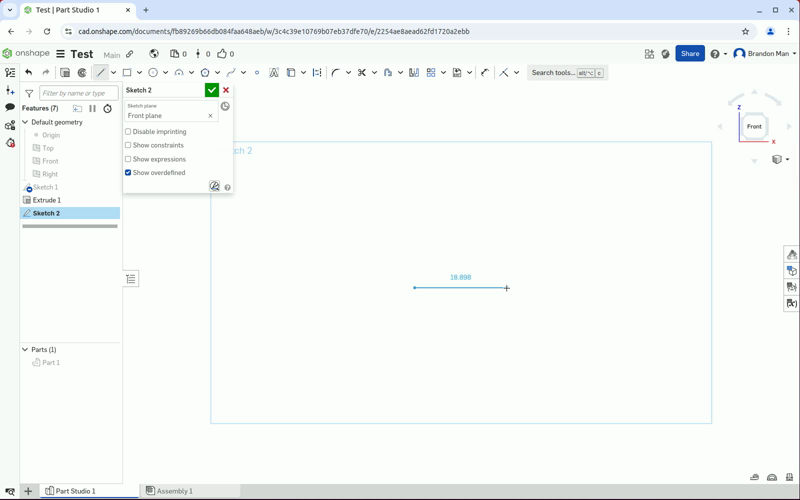
key_down(shift)
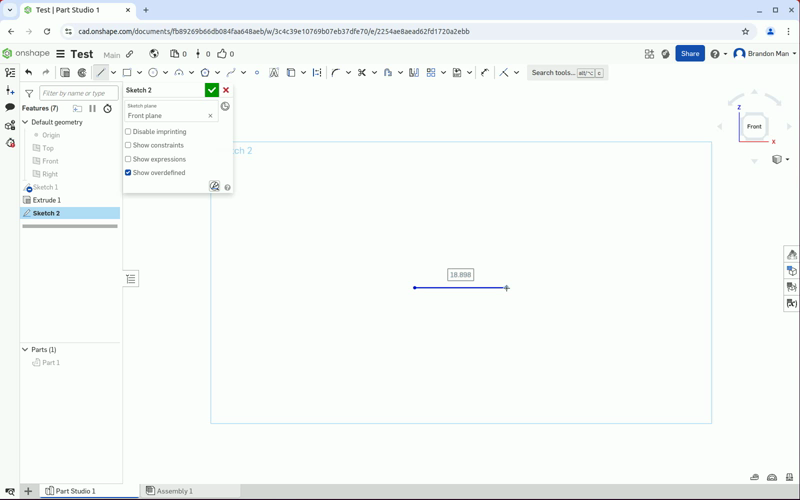
mouse_move(536, 287)
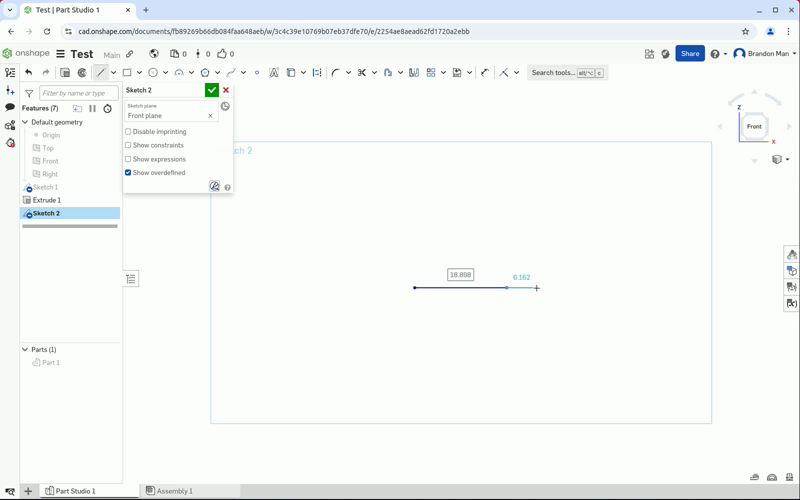
mouse_move(506, 276)
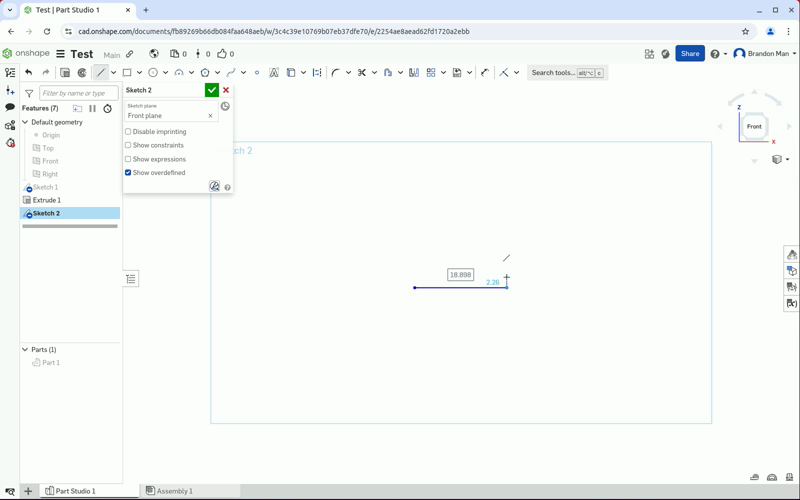
click(506, 276)
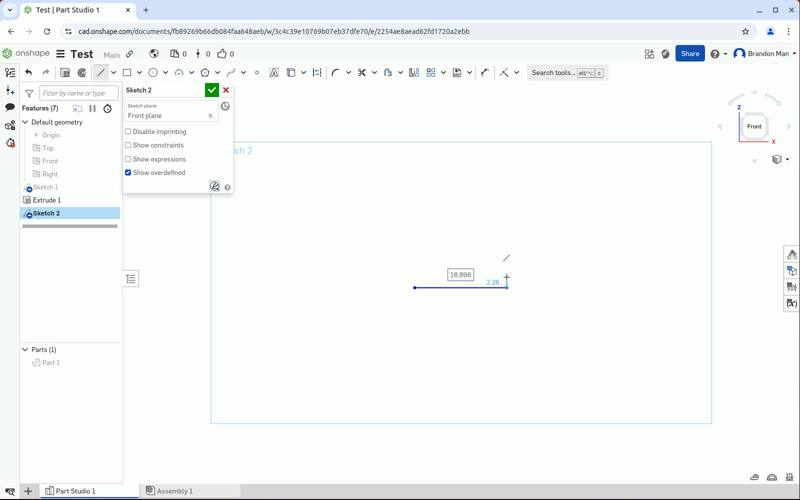
key_up(shift)
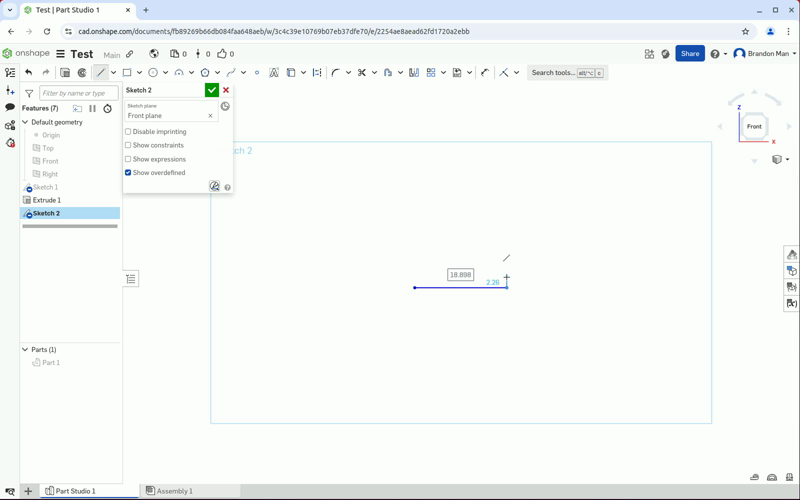
key_down(shift)
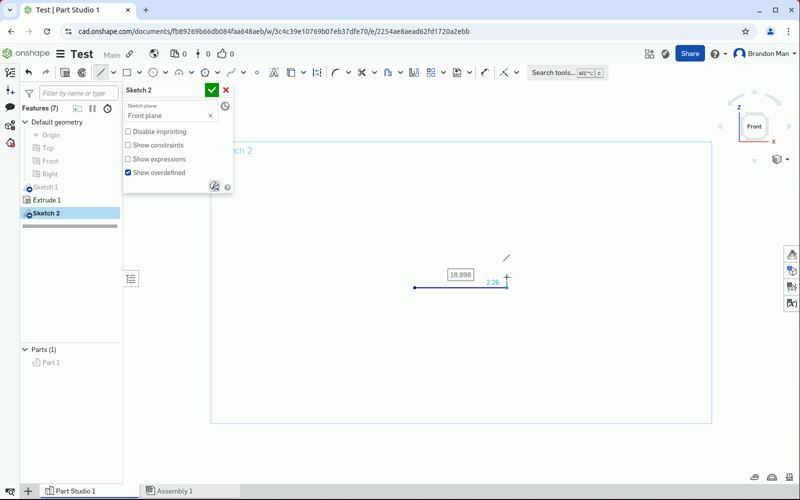
mouse_move(414, 276)
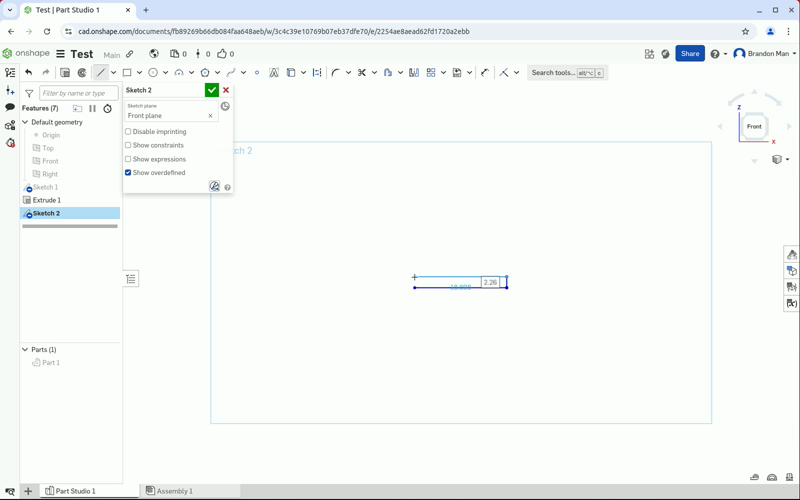
click(414, 276)
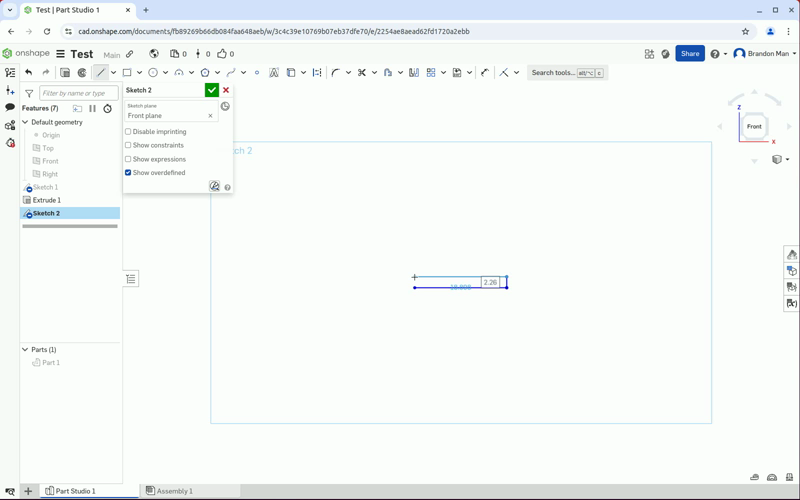
key_up(shift)
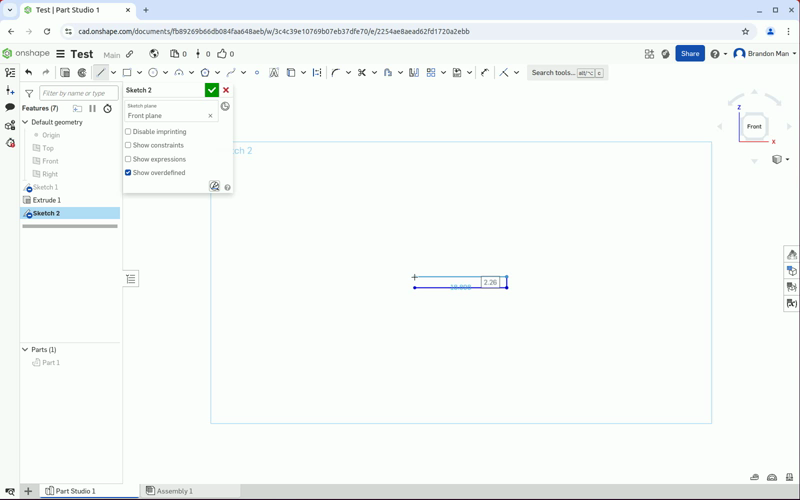
mouse_move(444, 276)
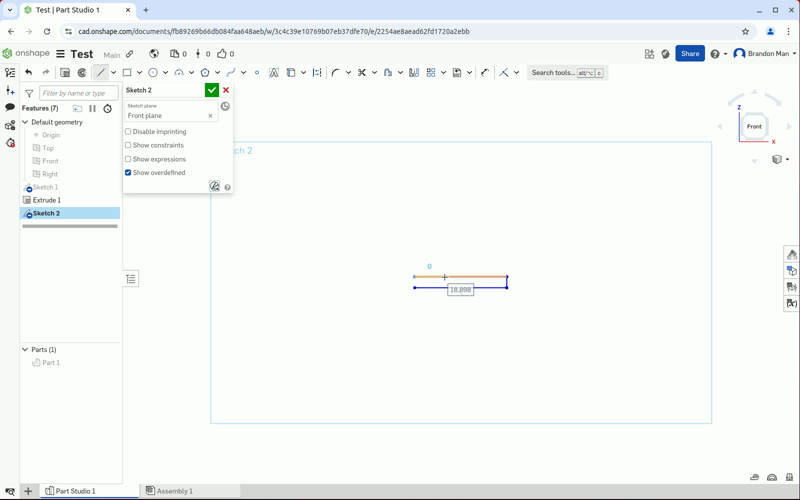
key_down(shift)
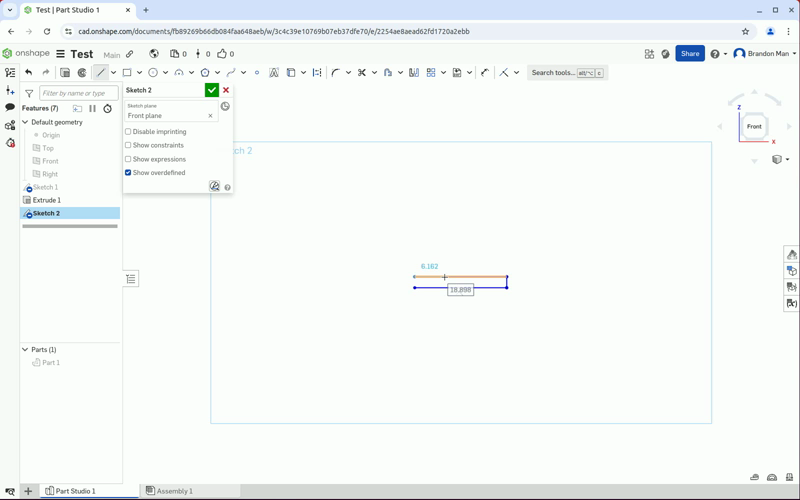
mouse_move(414, 287)
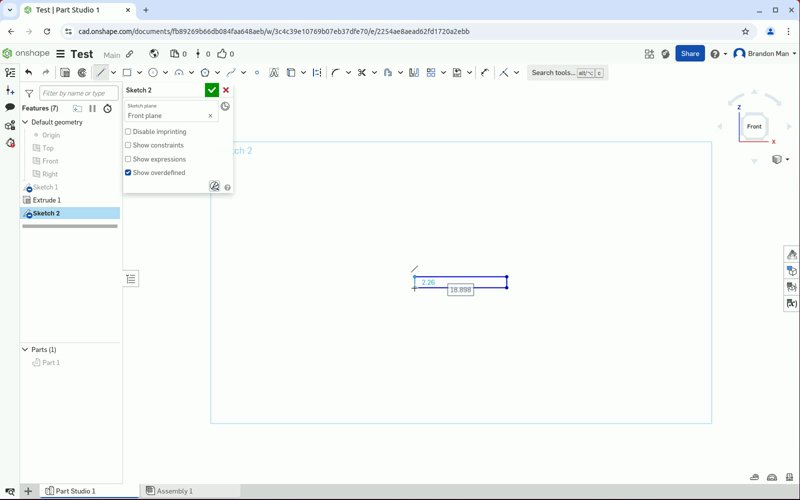
key_up(shift)
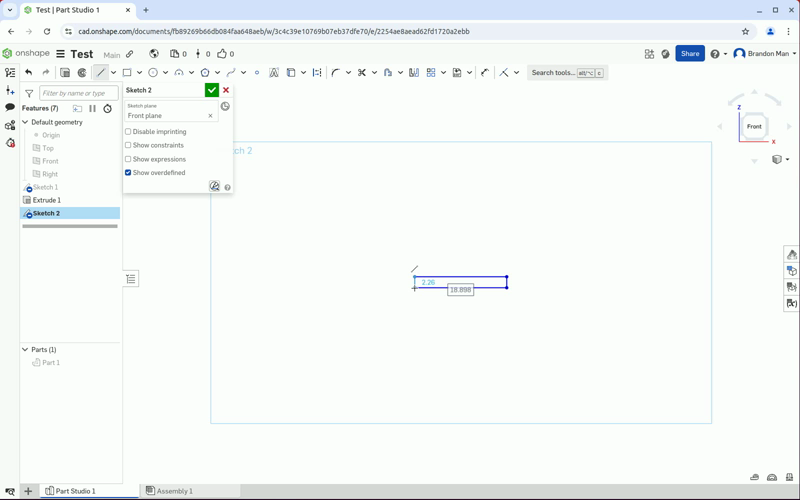
click(414, 287)
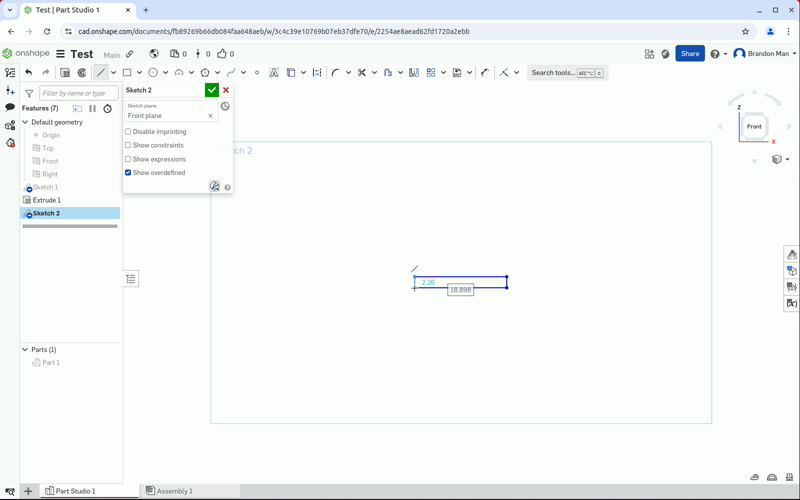
key(esc)
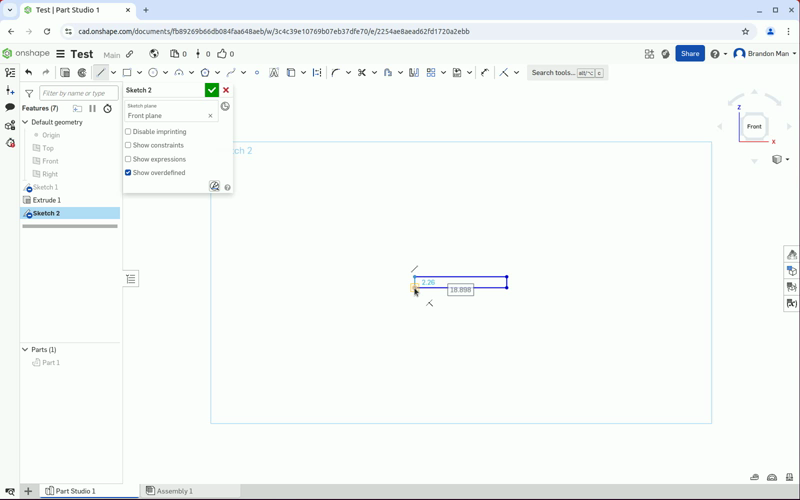
mouse_move(424, 285)
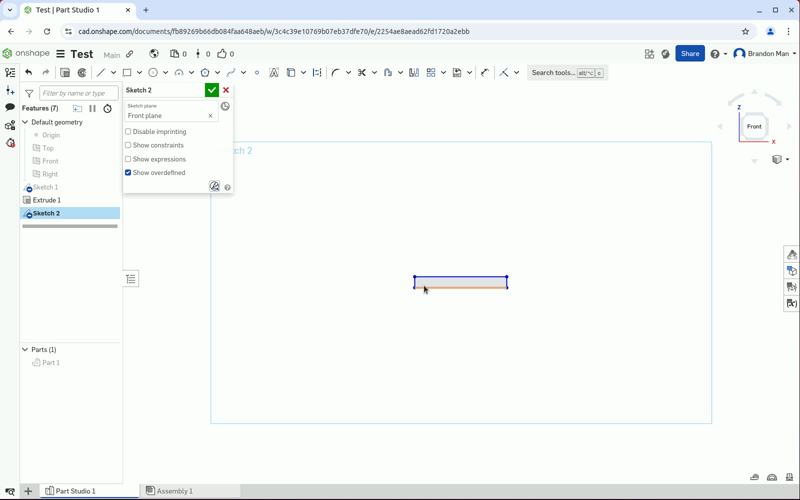
scroll(6)
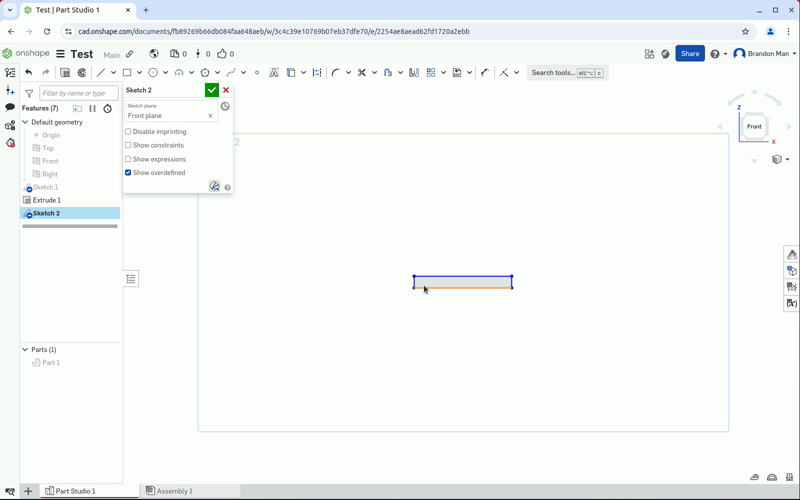
scroll(6)
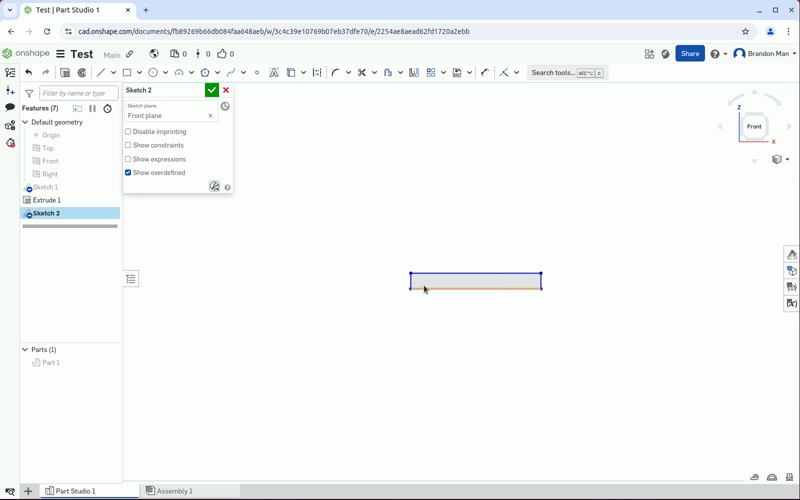
scroll(6)
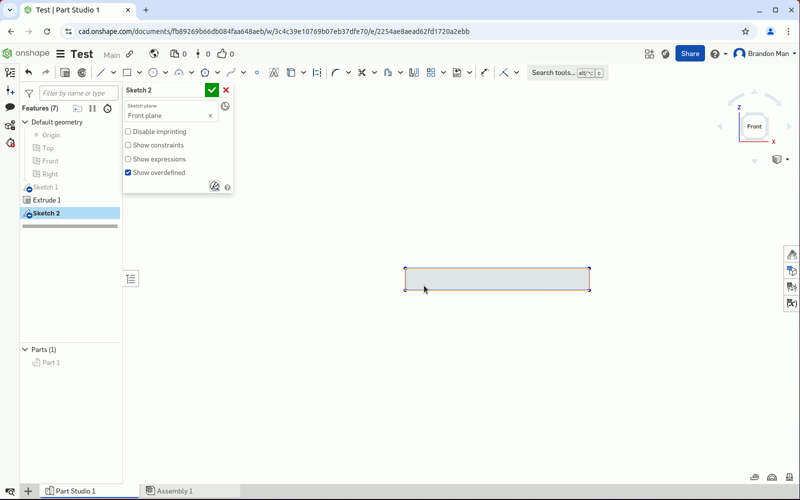
scroll(6)
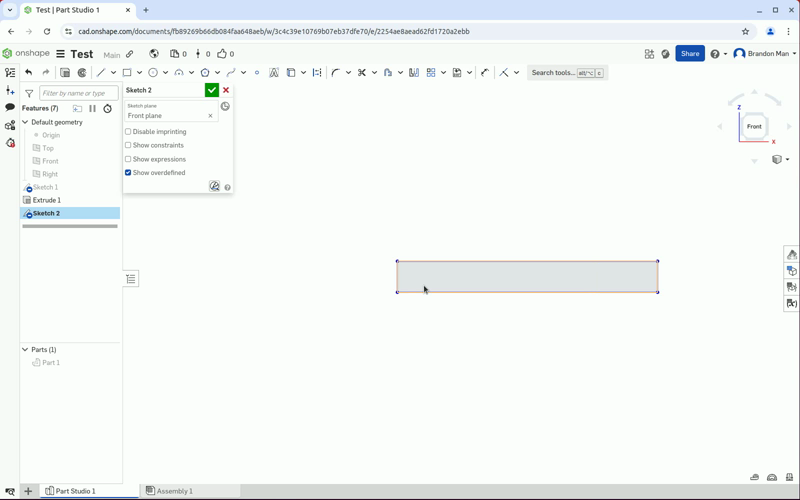
scroll(6)
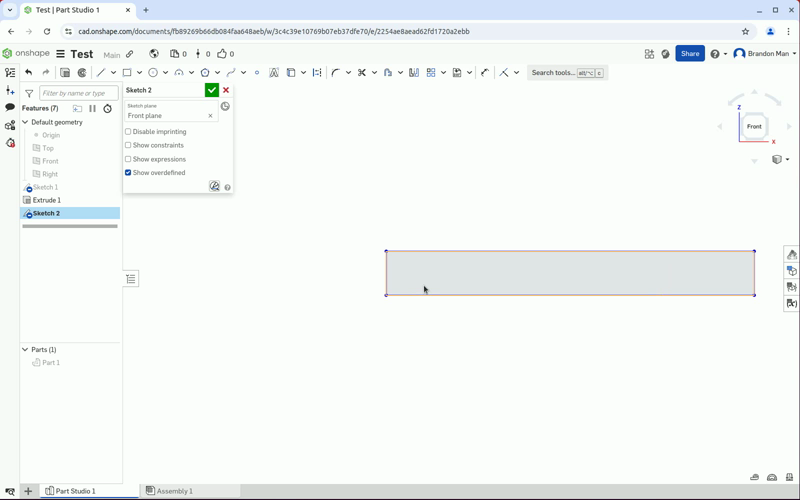
scroll(6)
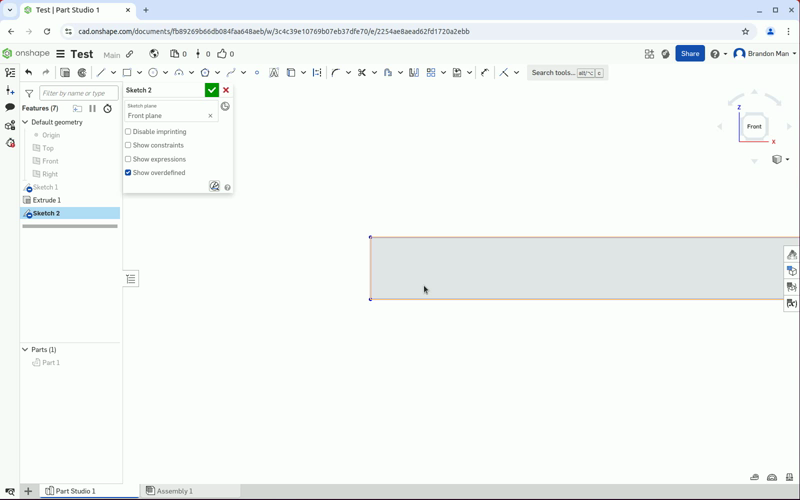
scroll(6)
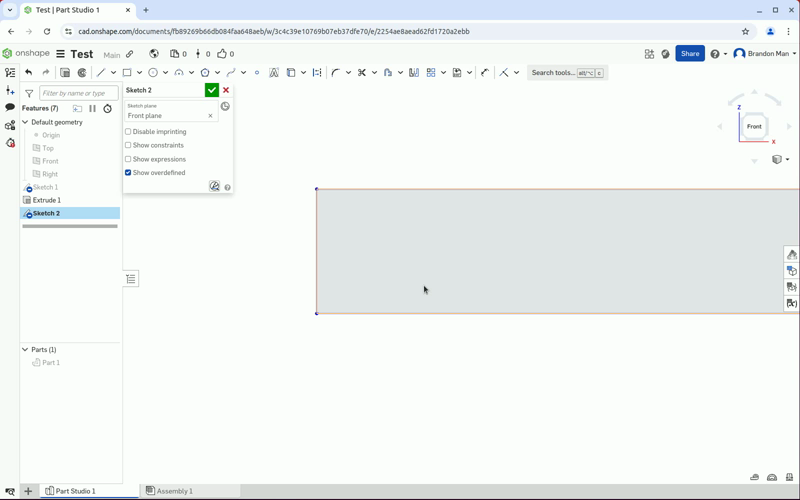
click(424, 285)
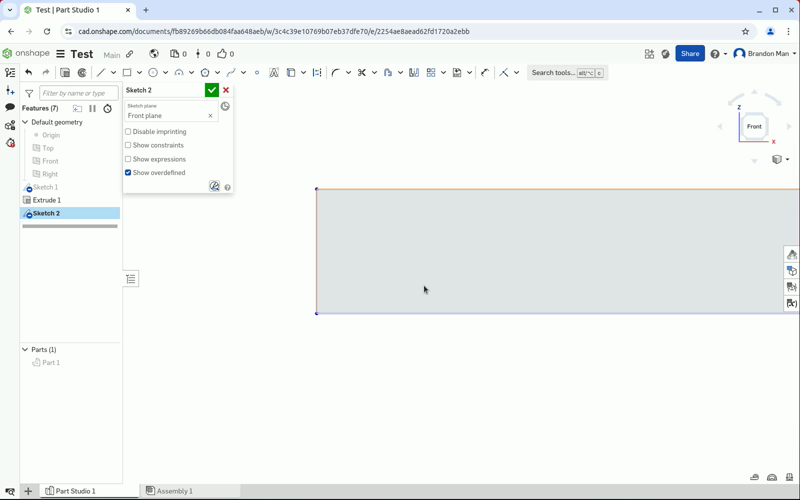
scroll(-6)
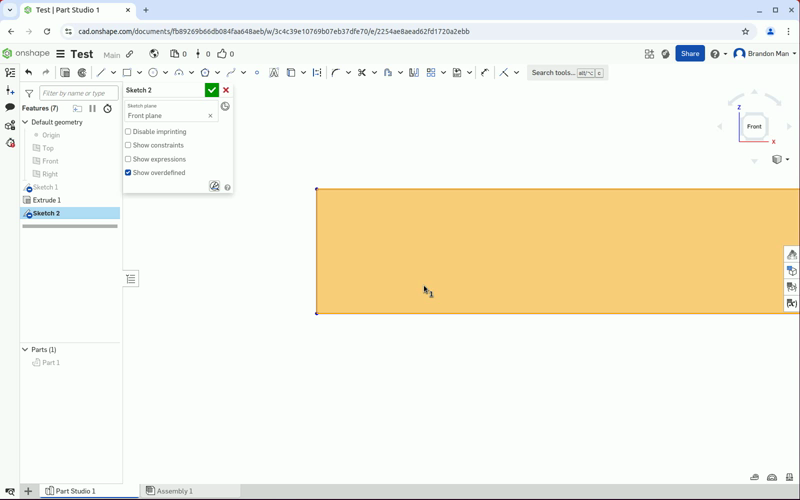
scroll(-6)
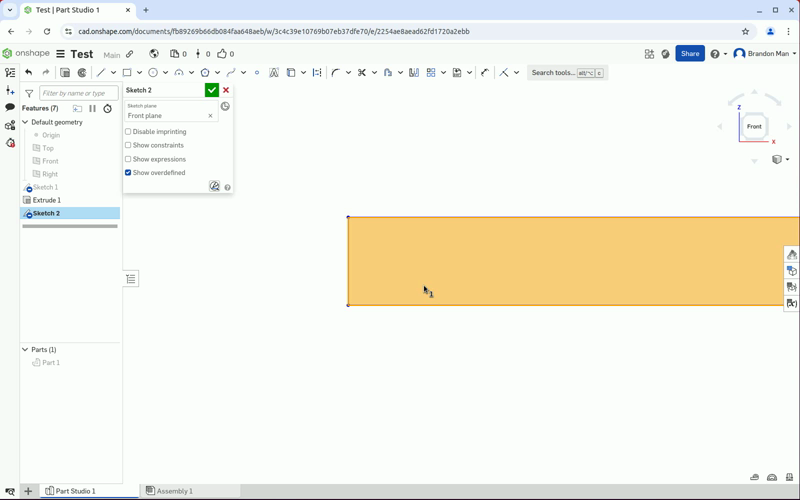
scroll(-6)
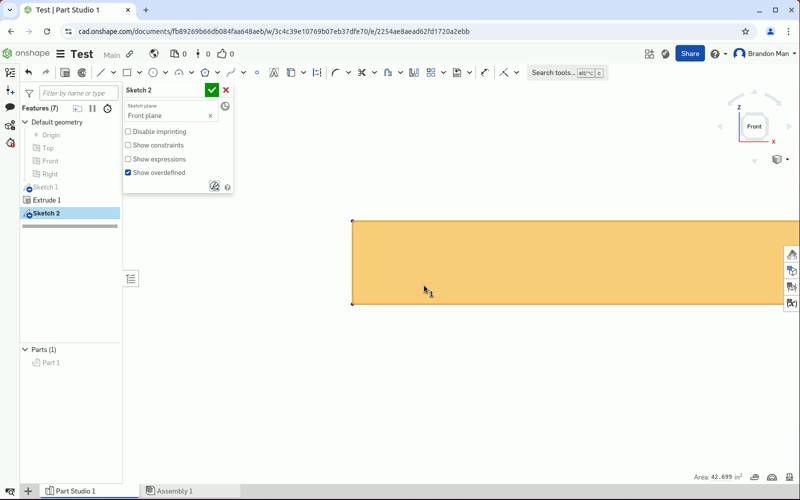
scroll(-6)
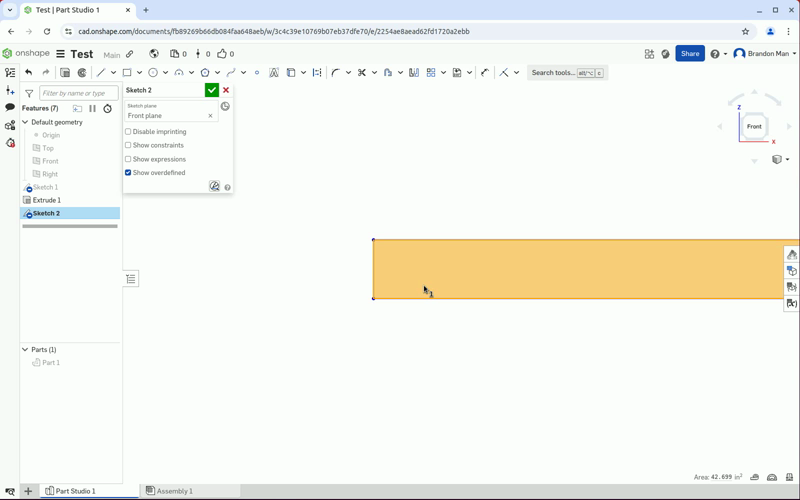
scroll(-6)
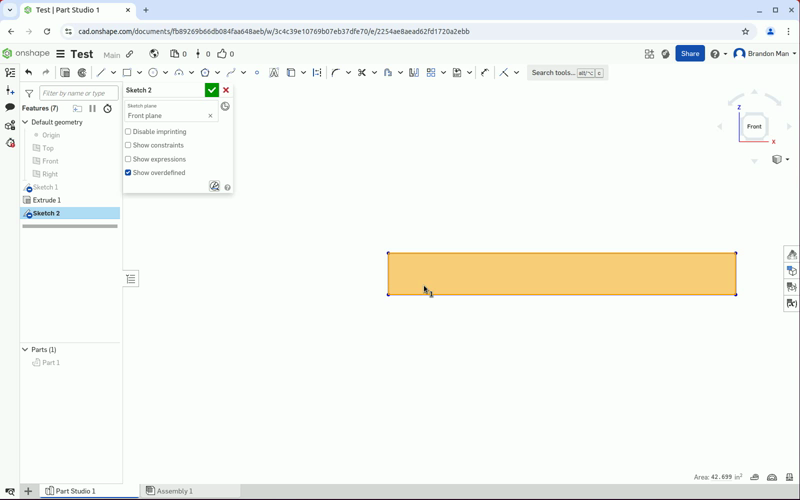
scroll(-6)
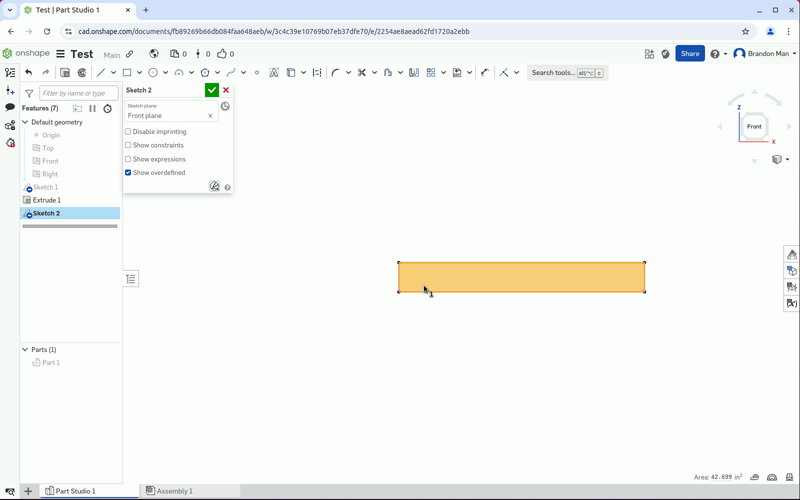
scroll(-6)
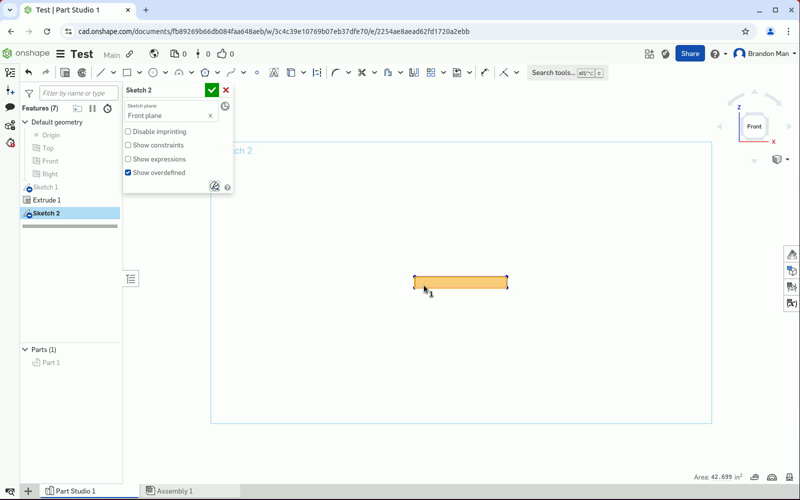
mouse_move(73, 352)
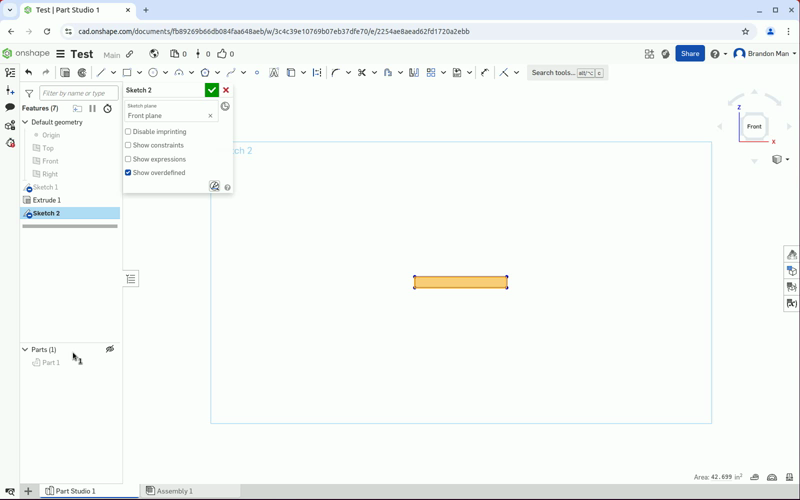
key(shift+y)
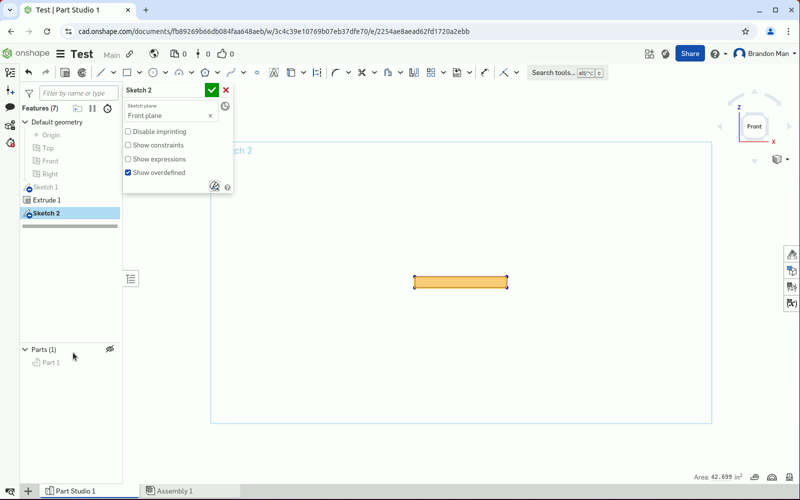
key(shift+e)
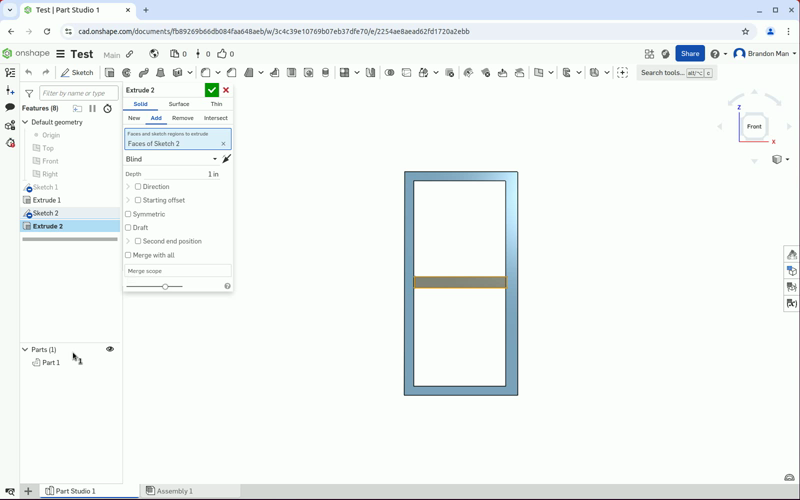
mouse_move(143, 106)
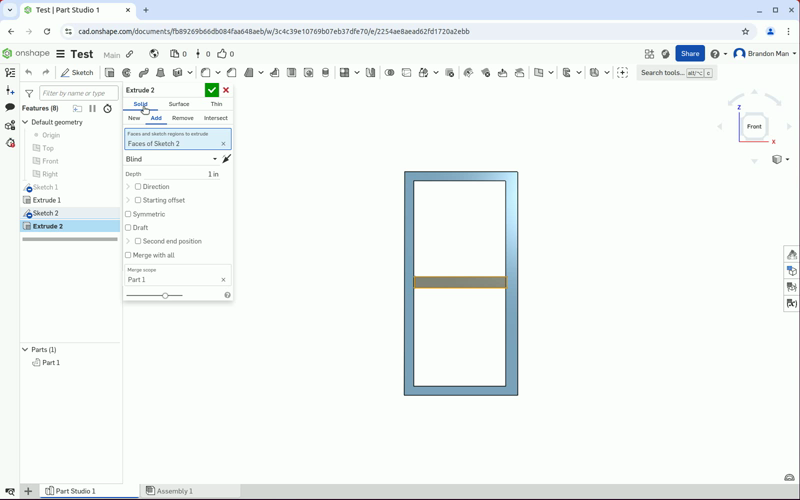
click(143, 106)
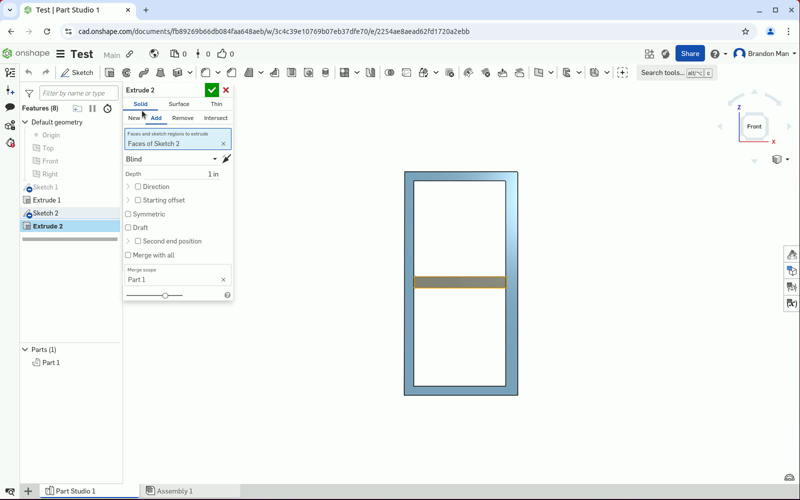
mouse_move(137, 120)
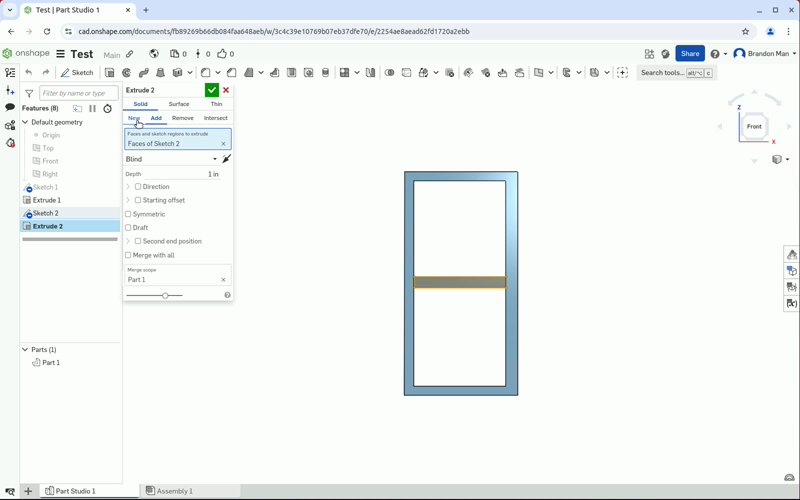
click(137, 120)
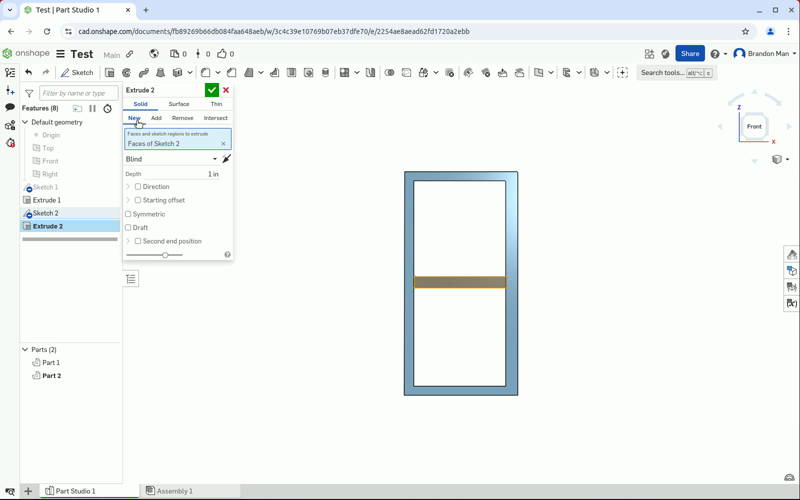
key(tab, 4)
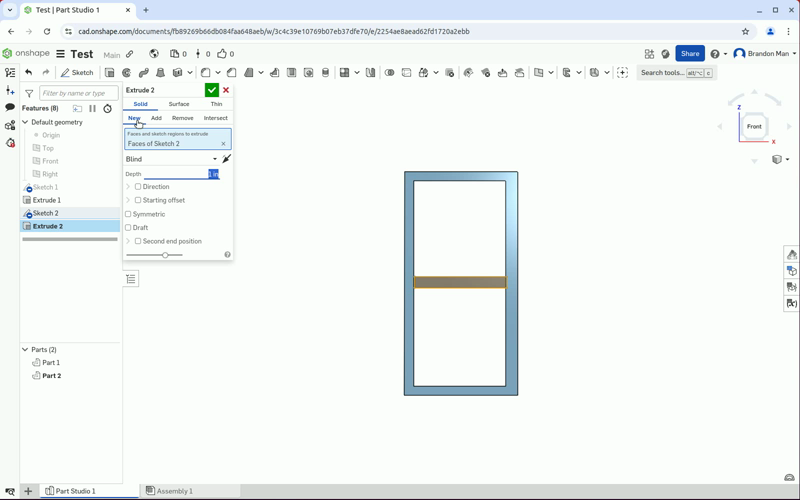
text(2.166)
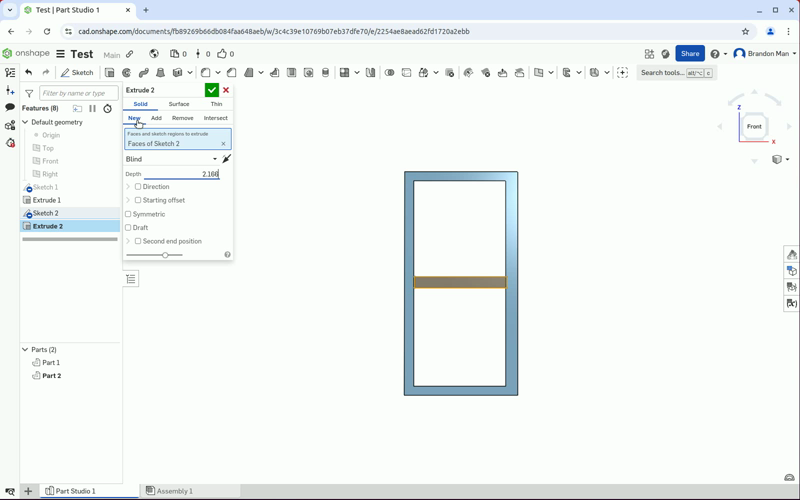
key(enter)
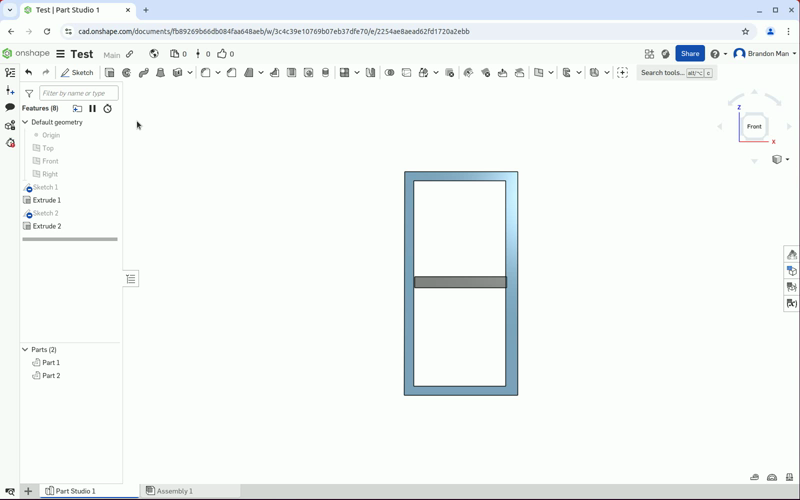
key(shift+h)
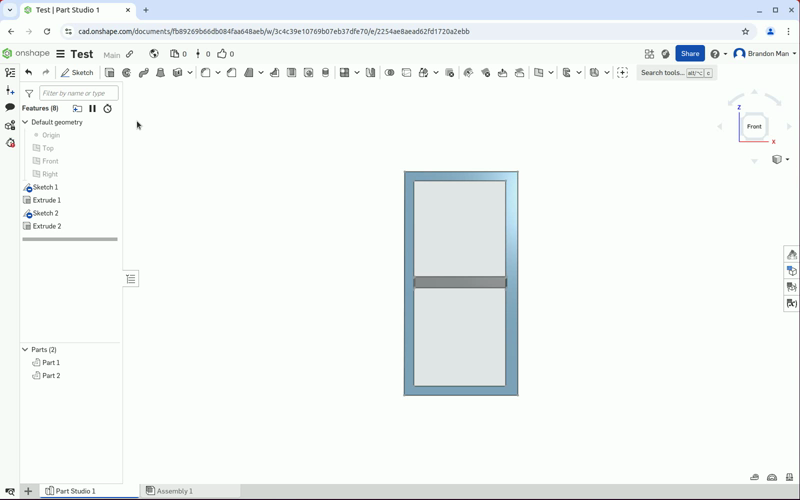
key(shift+h)
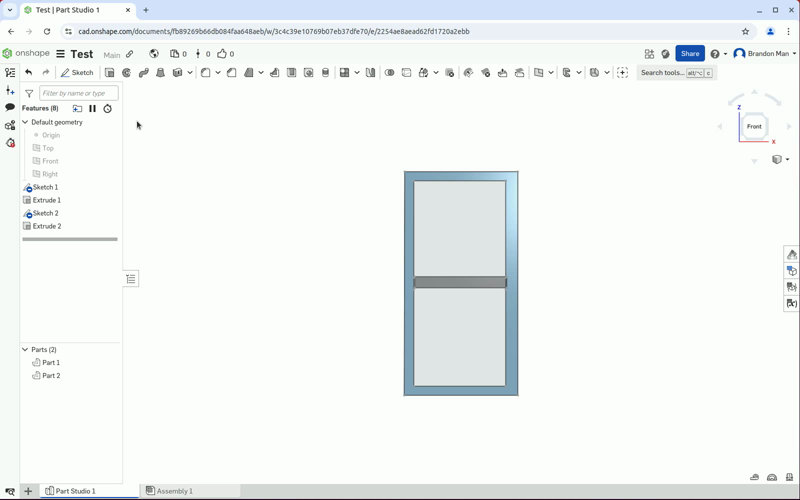
key(shift+7)
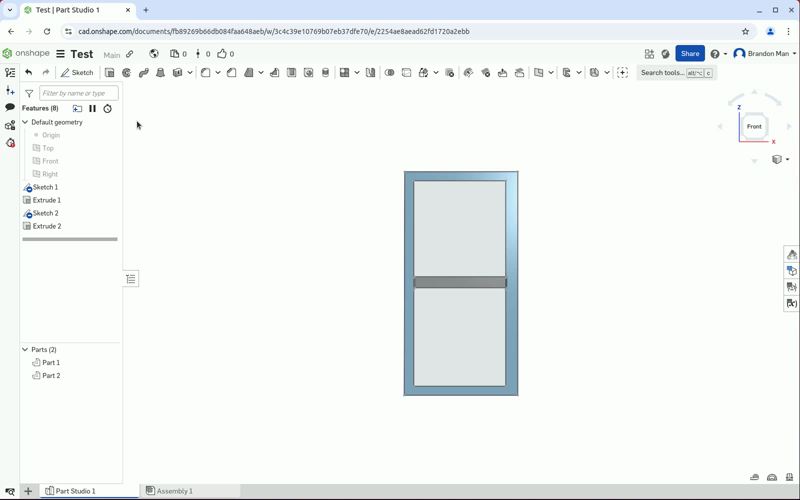
key(left, 2)
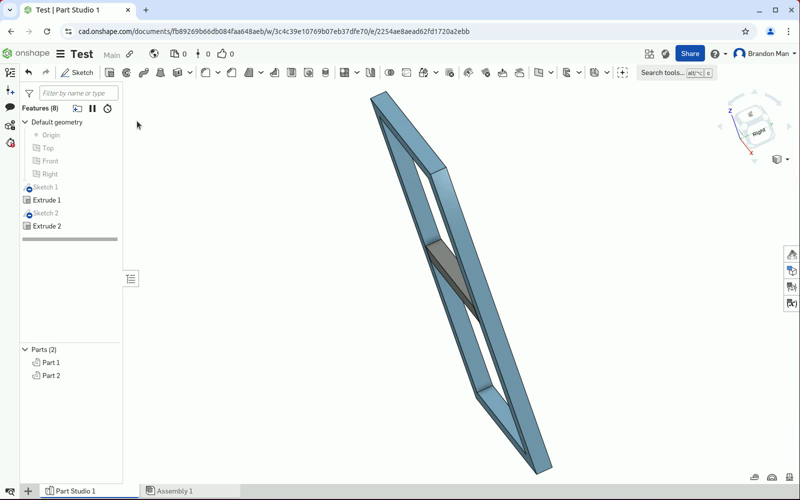
key(down, 2)
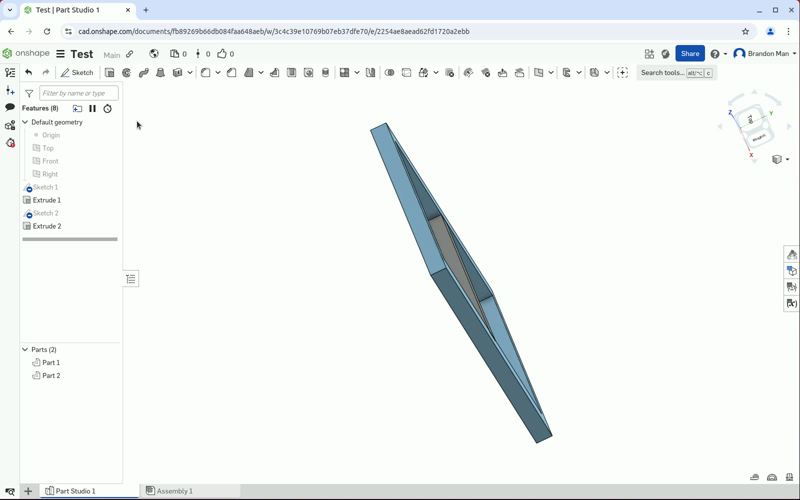
key(up, 2)
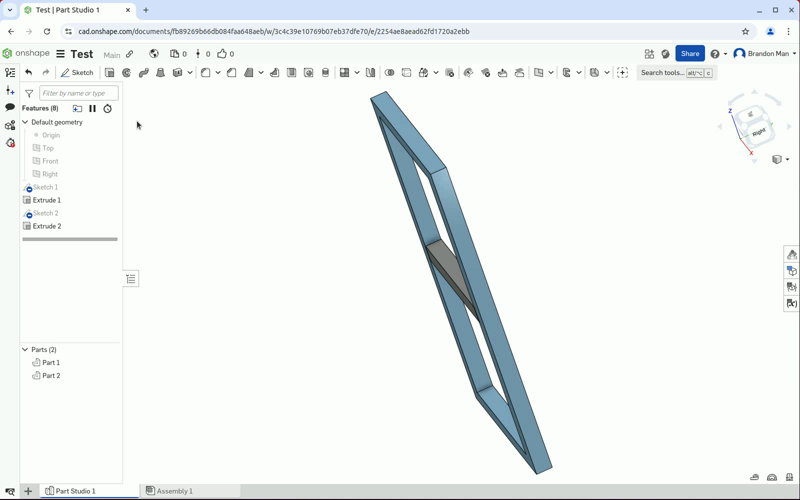
key(right, 2)
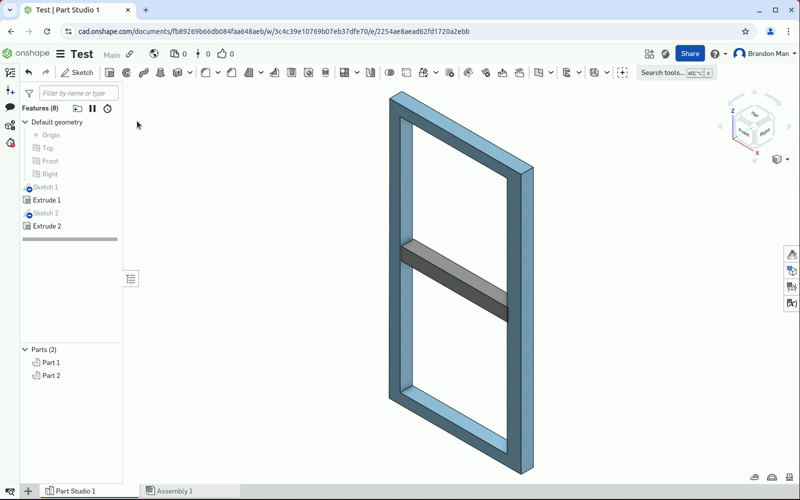
mouse_move(73, 189)
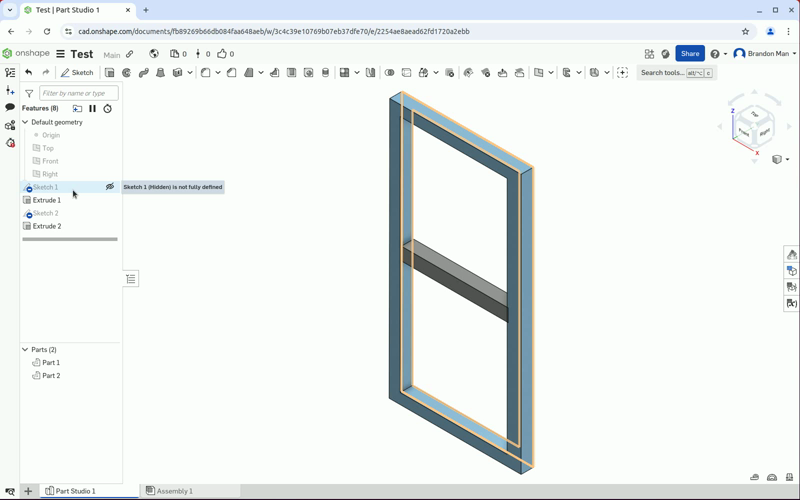
click(73, 189)